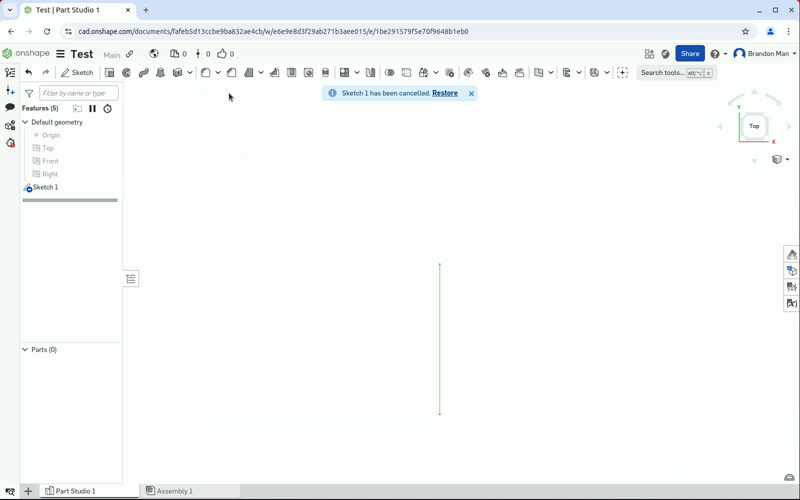
key(shift+h)
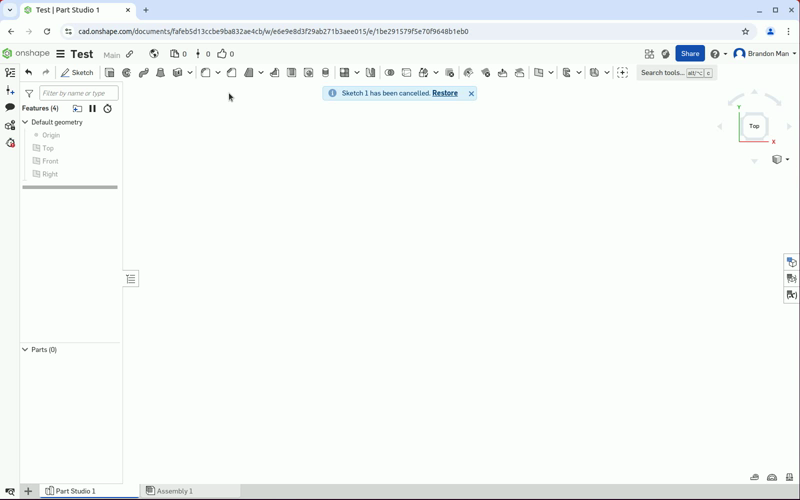
mouse_move(73, 352)
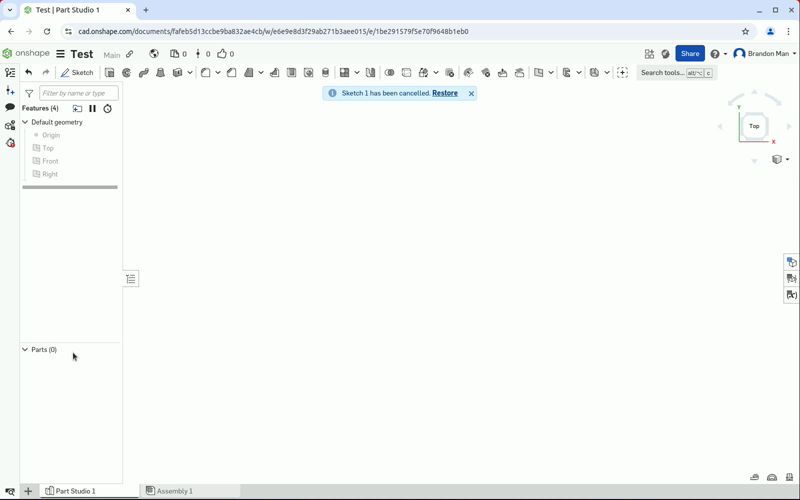
key(y)
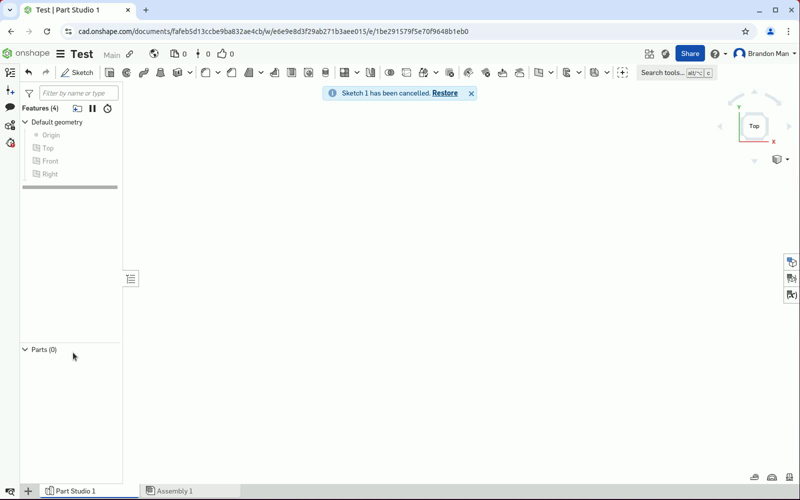
key(shift+p)
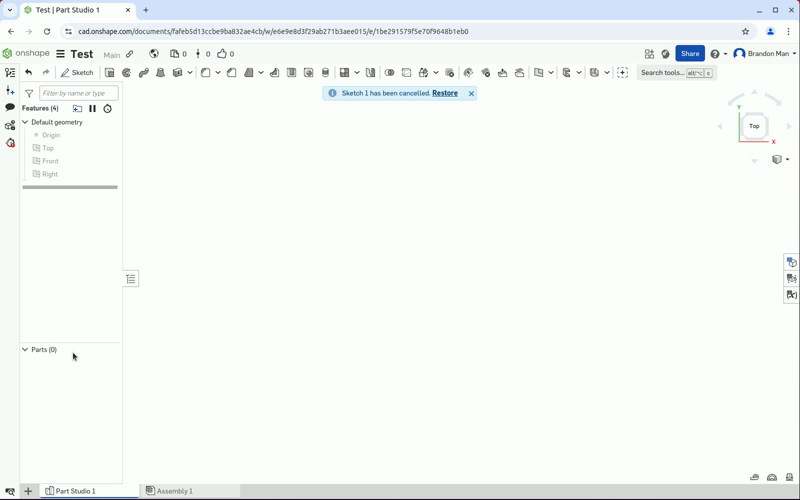
key(space)
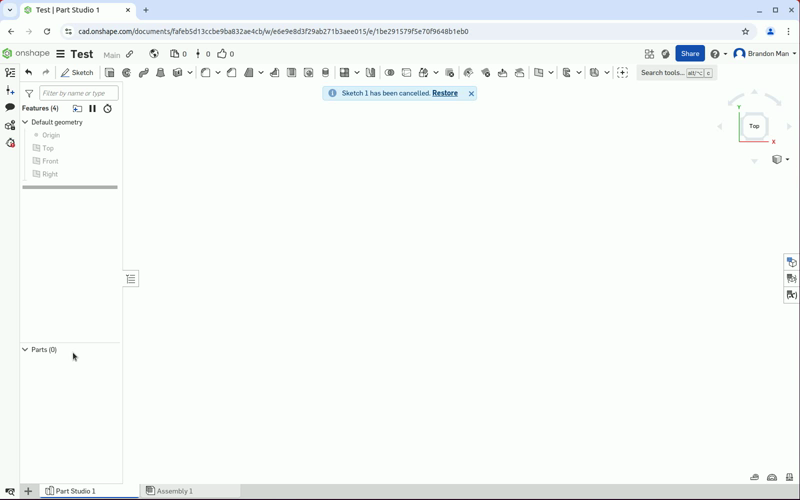
key_down(shift)
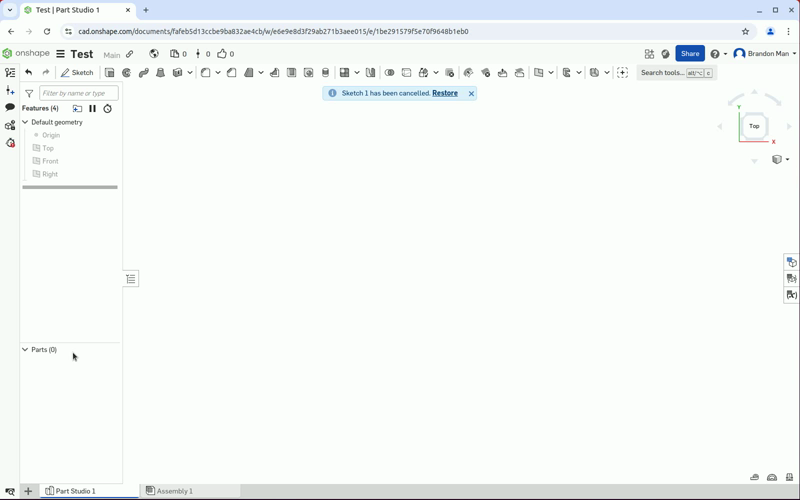
key(up)
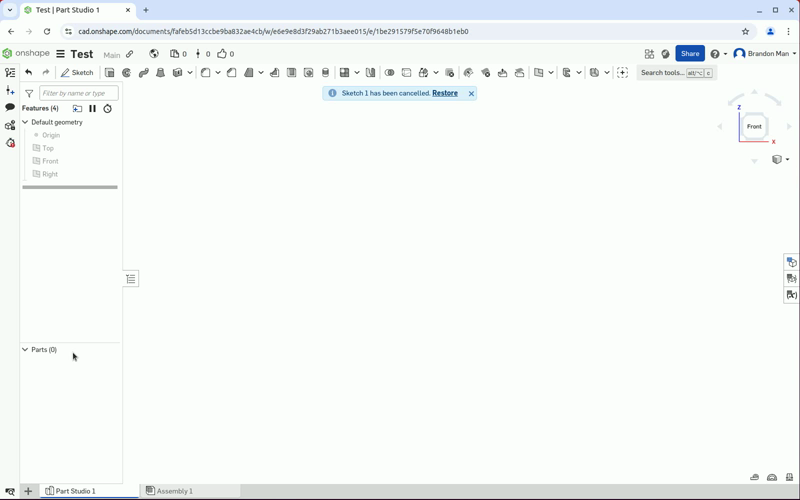
key_up(shift)
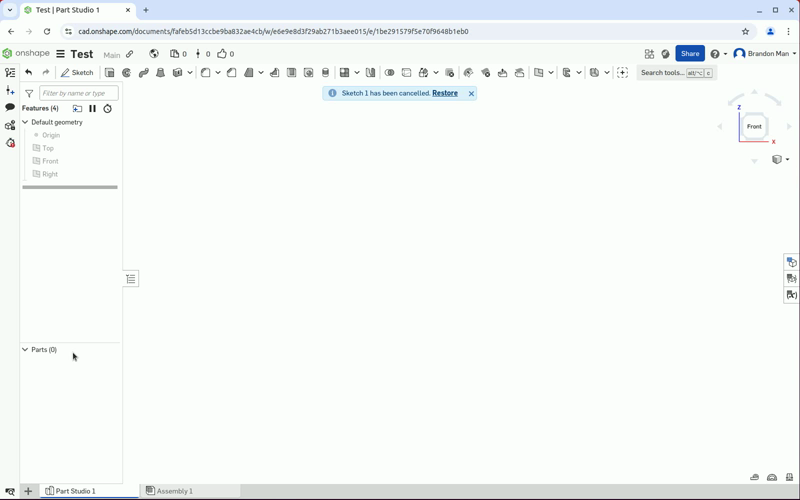
mouse_move(73, 352)
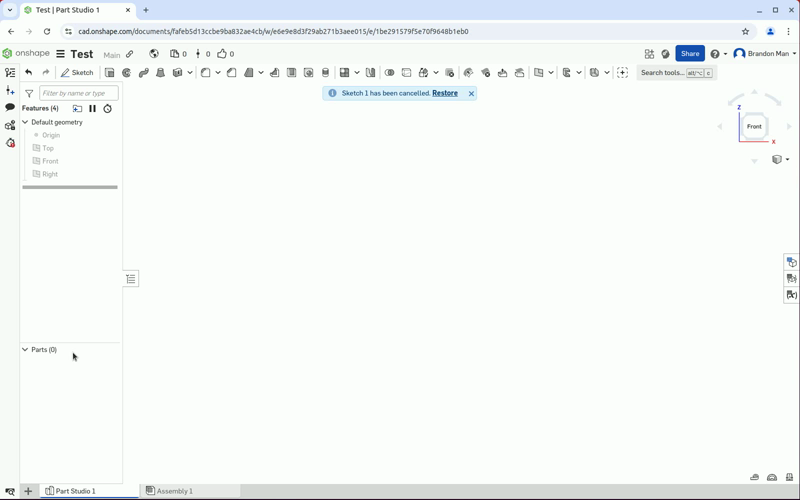
key(shift+y)
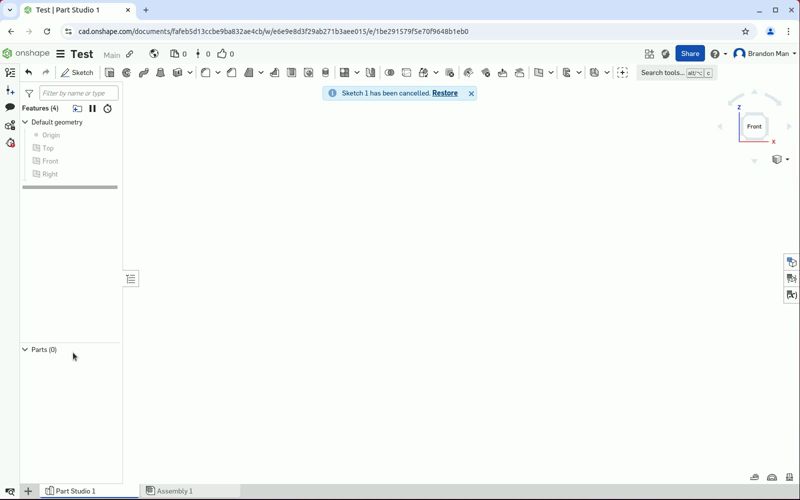
key(shift+s)
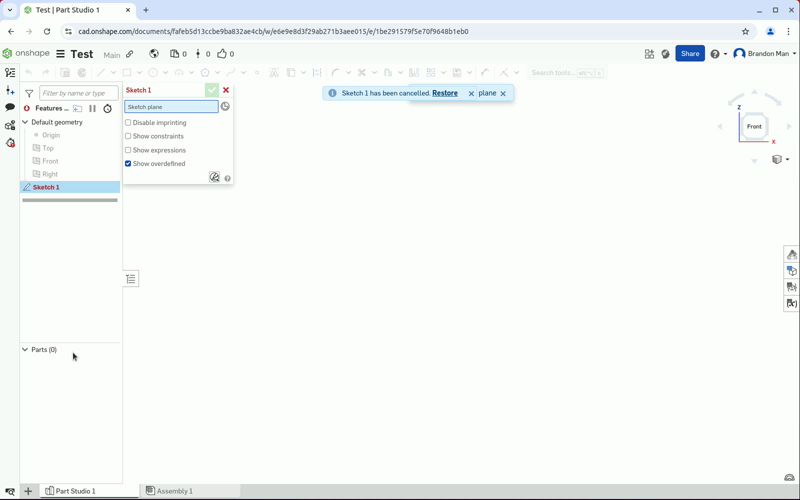
mouse_move(73, 163)
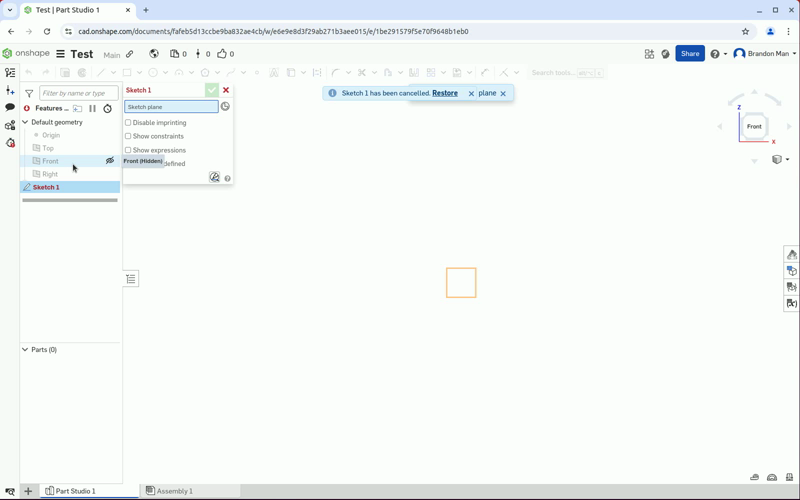
click(73, 163)
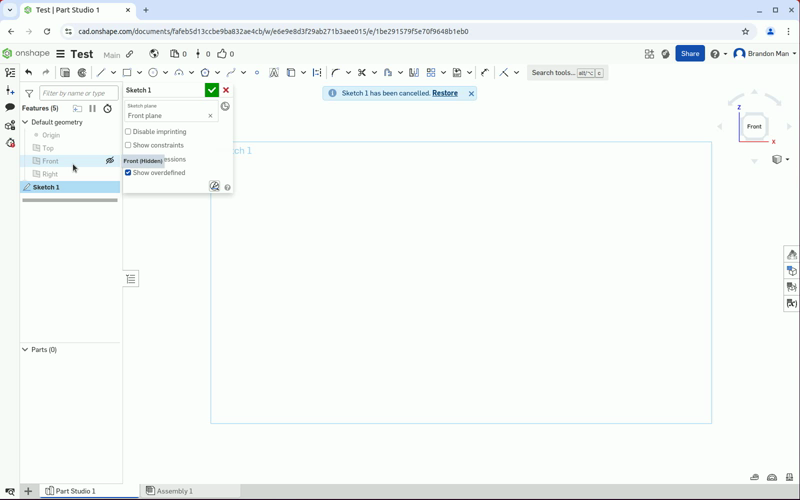
mouse_move(73, 352)
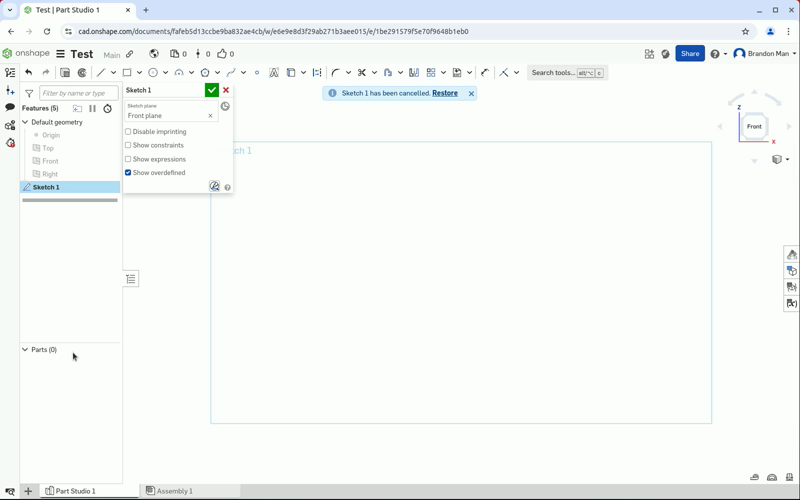
key(y)
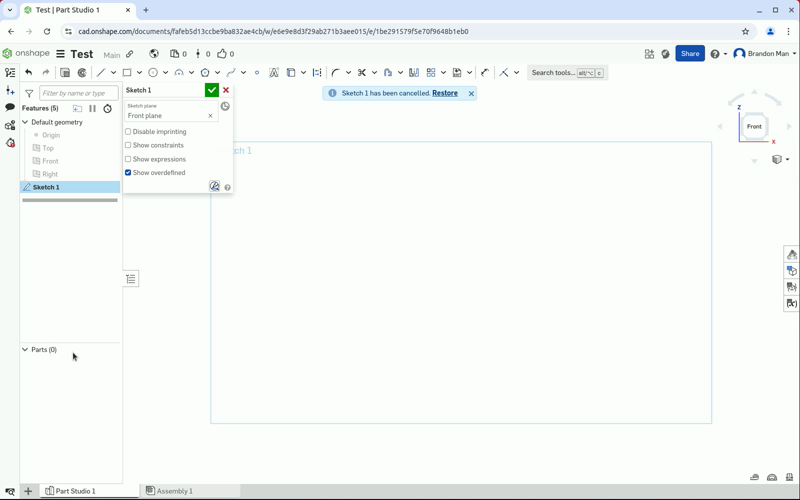
key(l)
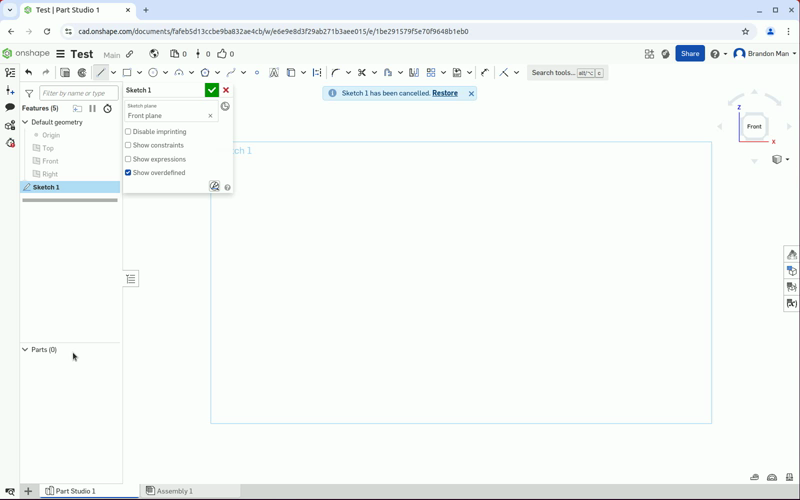
key_down(shift)
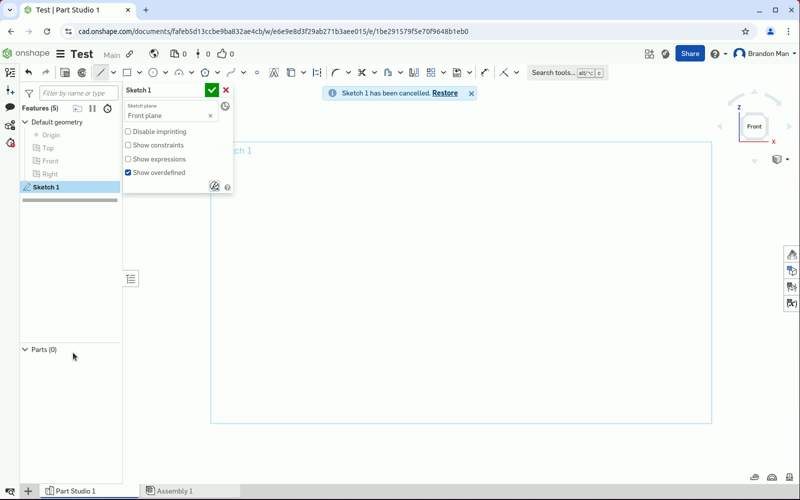
mouse_move(352, 347)
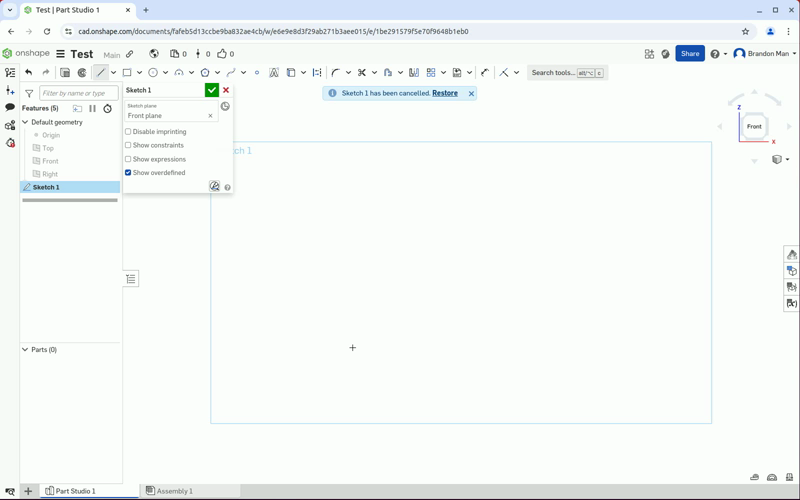
click(352, 347)
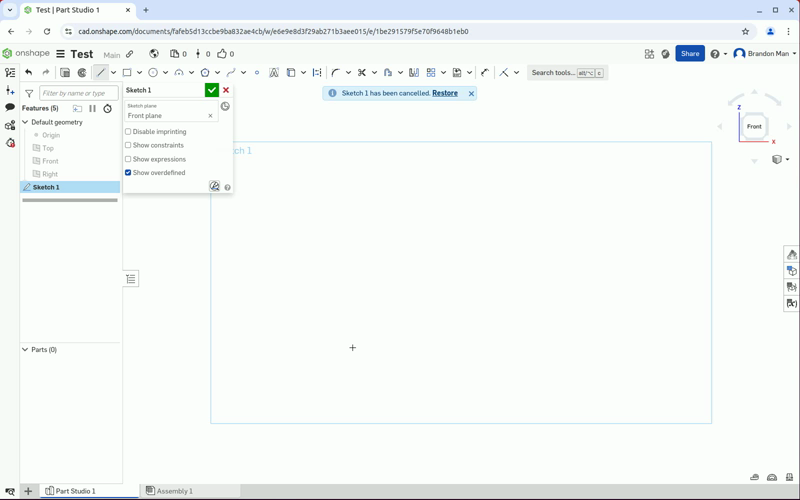
key_up(shift)
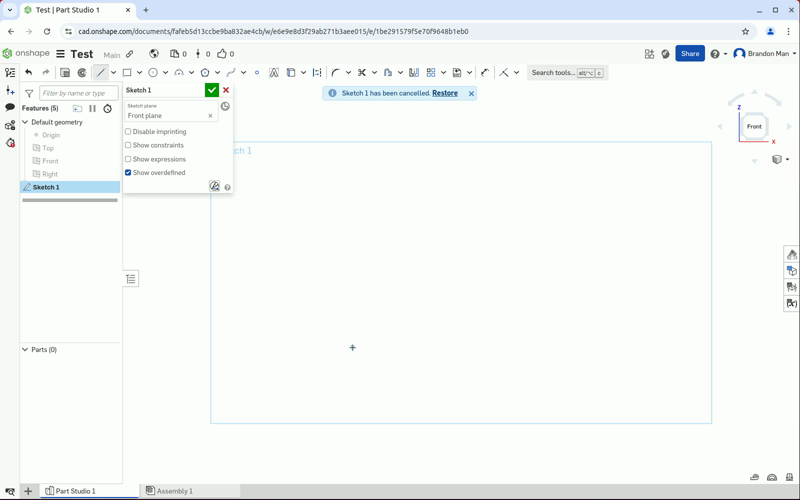
key_down(shift)
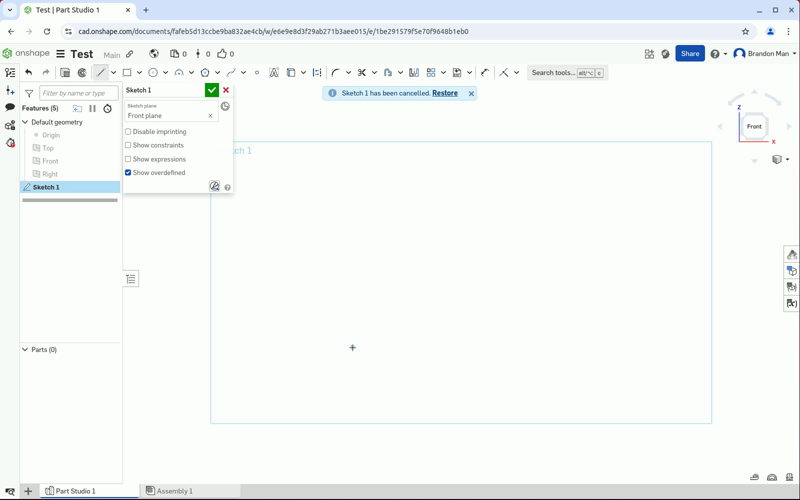
mouse_move(428, 347)
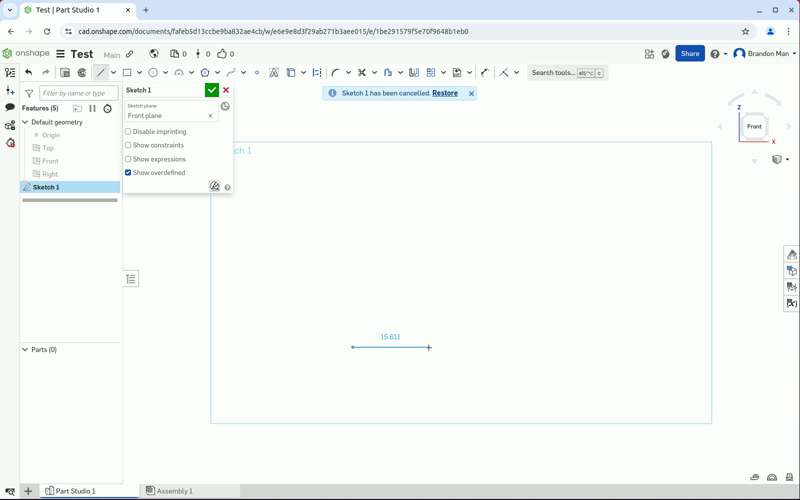
click(428, 347)
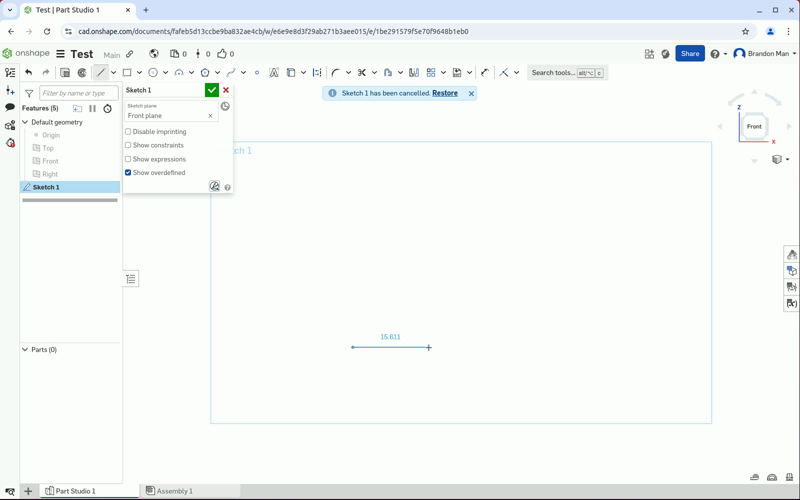
key_up(shift)
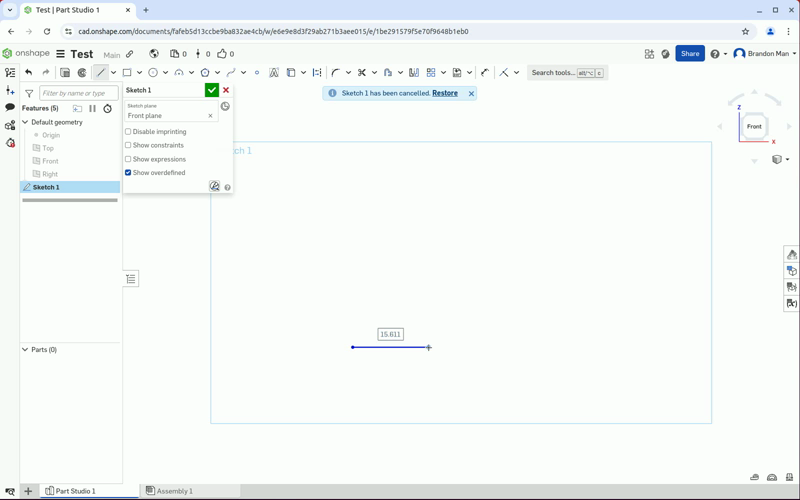
key_down(shift)
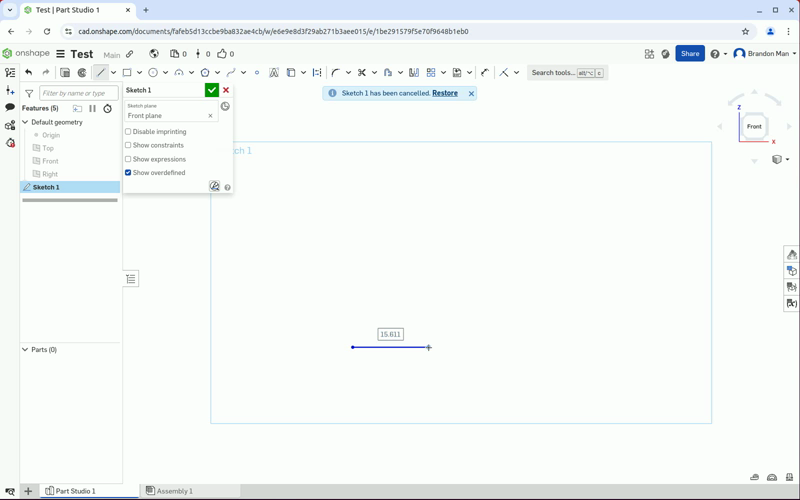
mouse_move(406, 221)
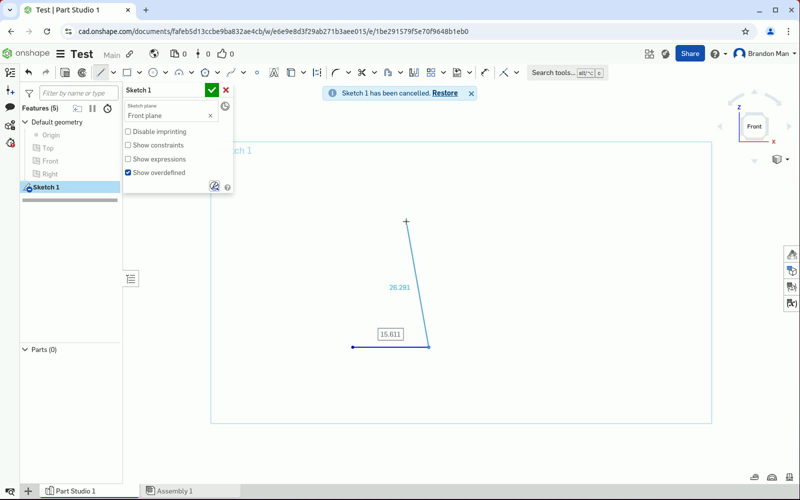
click(406, 221)
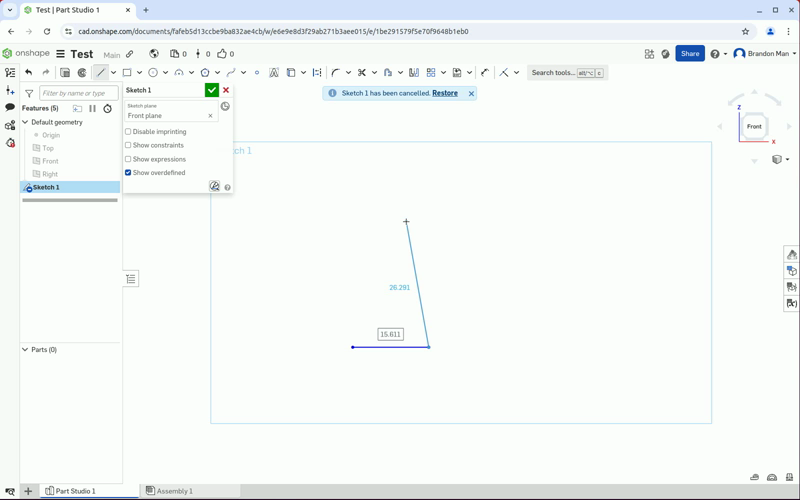
key_up(shift)
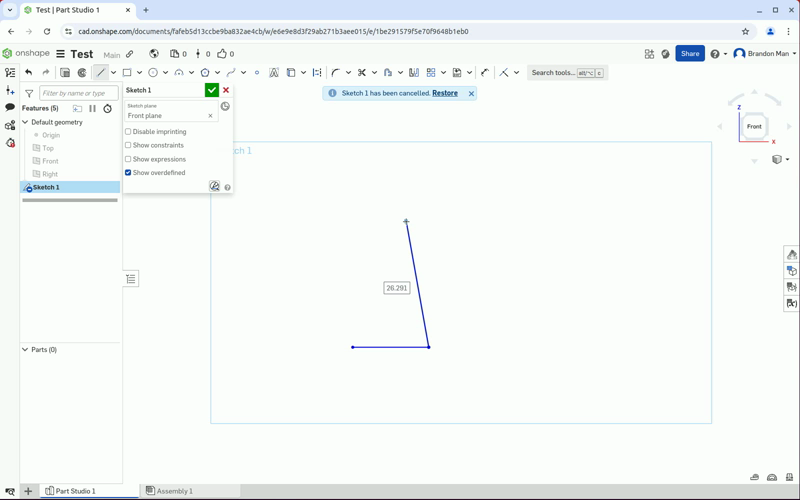
key_down(shift)
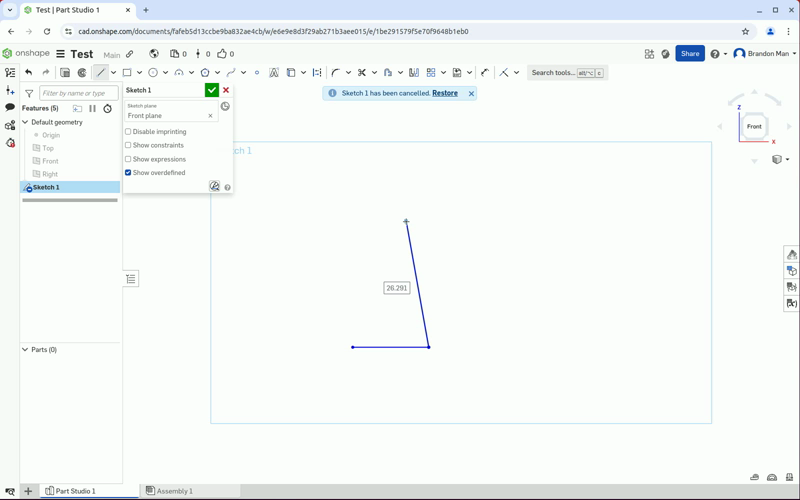
mouse_move(436, 221)
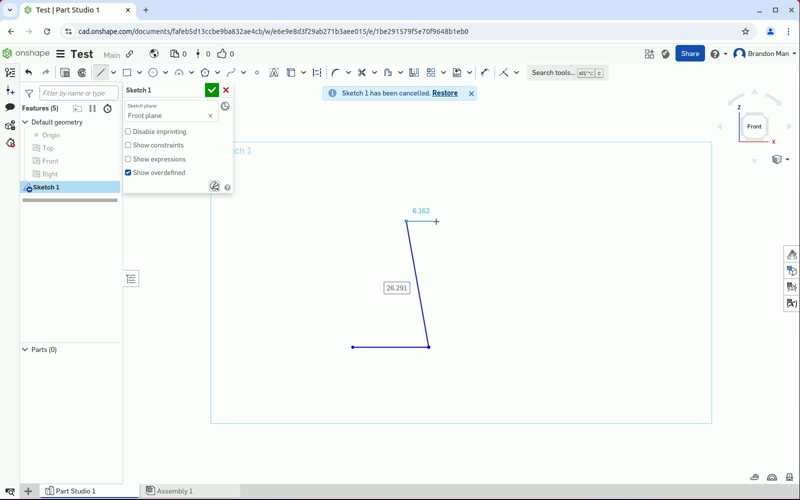
mouse_move(354, 221)
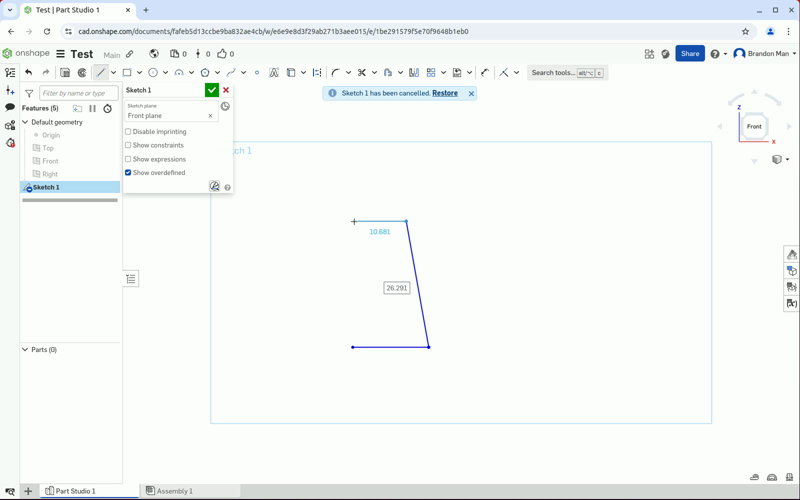
click(354, 221)
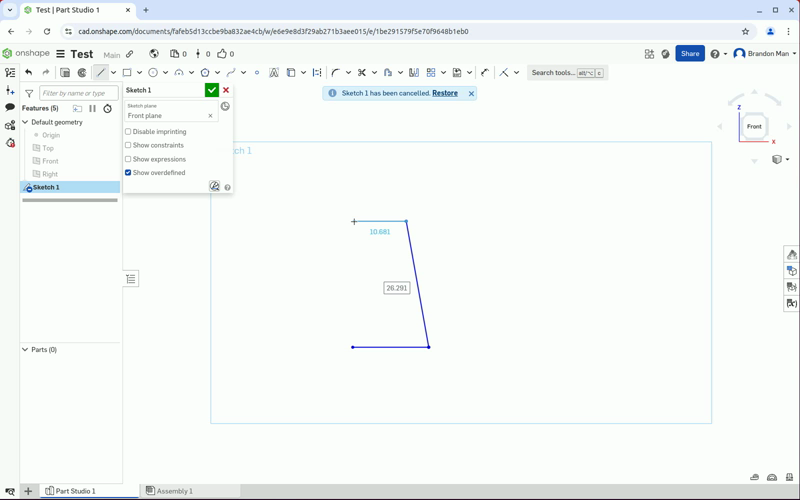
key_up(shift)
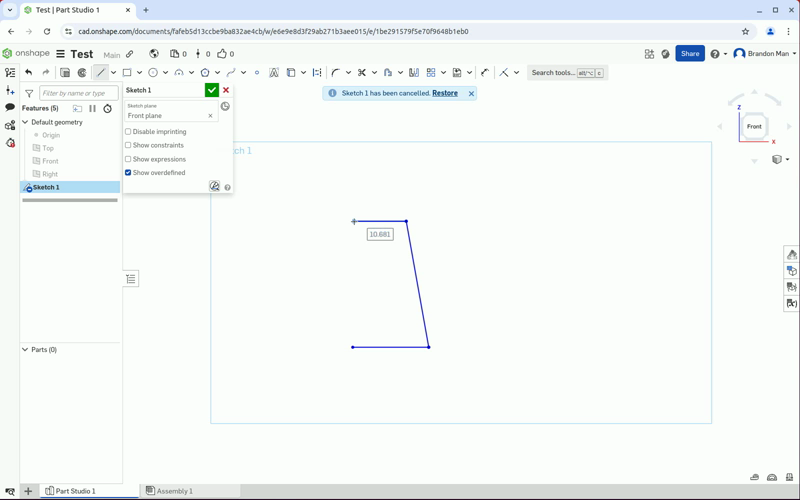
key_down(shift)
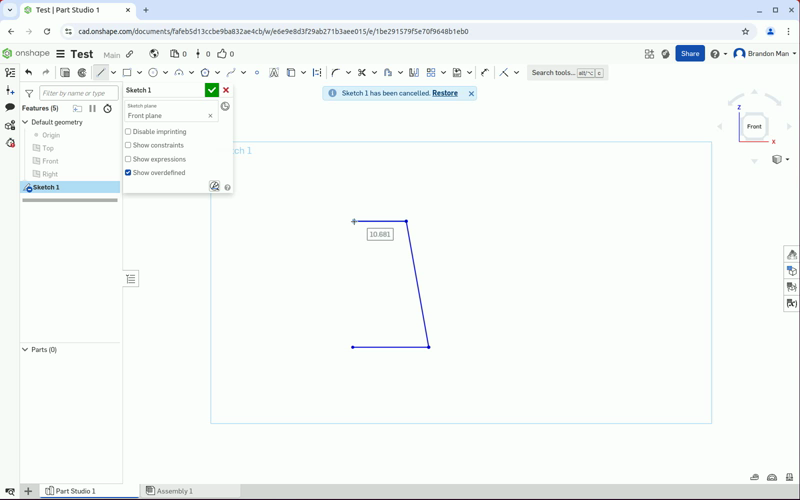
mouse_move(352, 347)
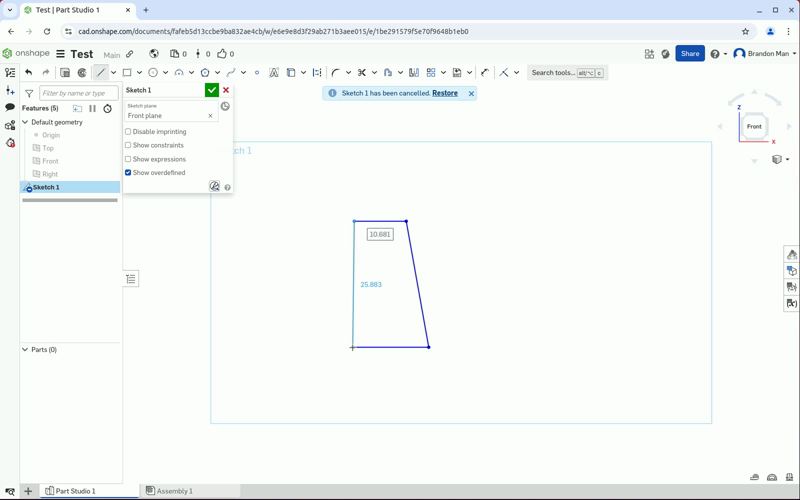
key_up(shift)
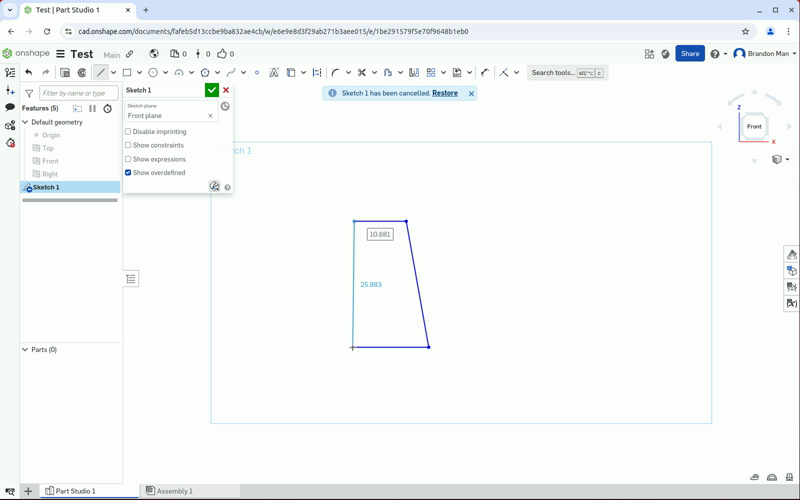
click(352, 347)
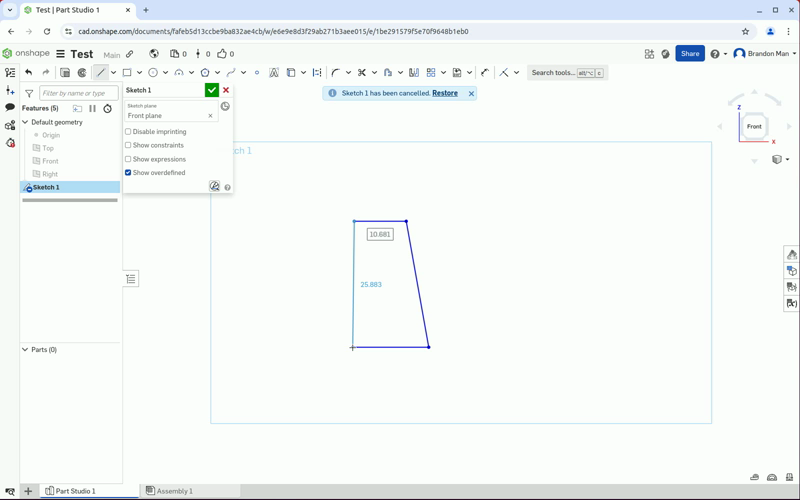
key(esc)
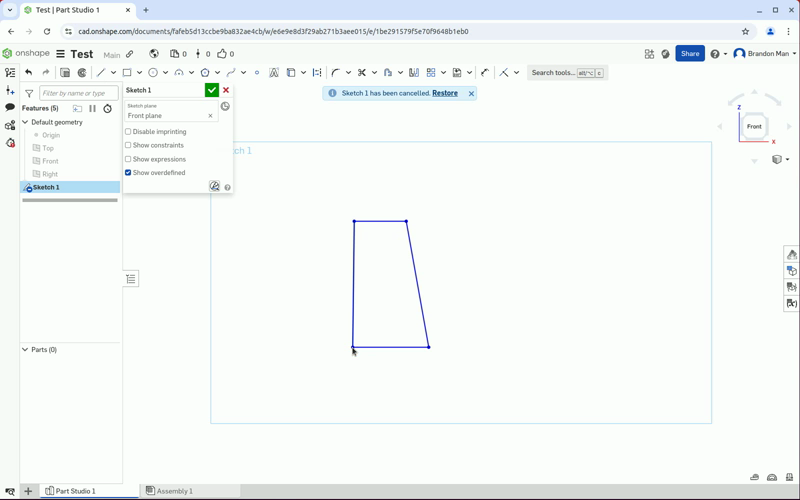
mouse_move(399, 288)
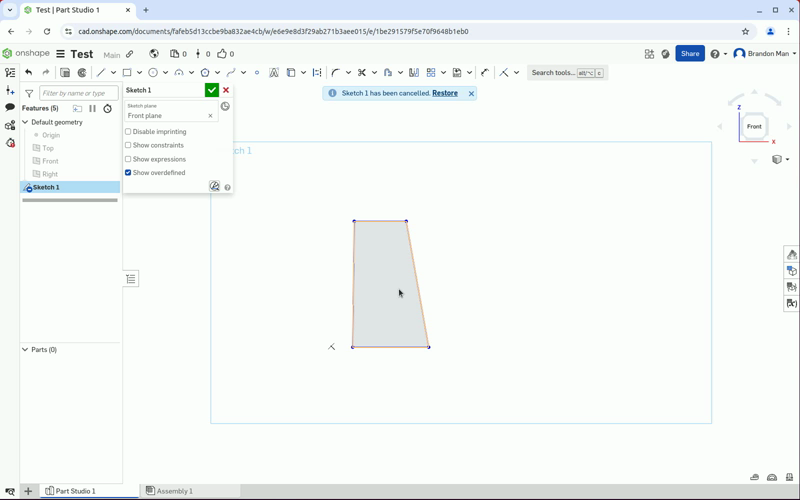
click(399, 288)
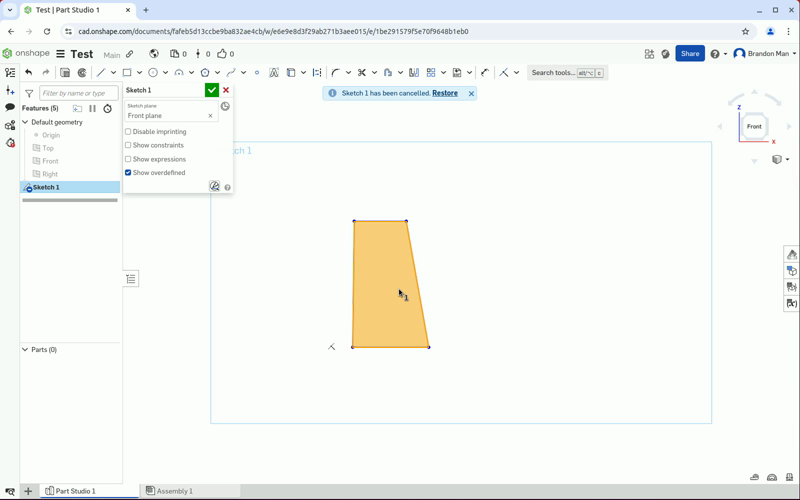
mouse_move(73, 352)
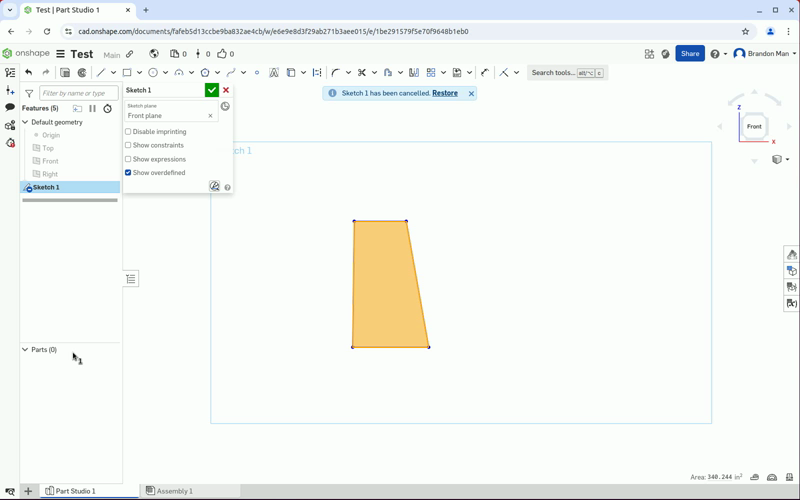
key(shift+y)
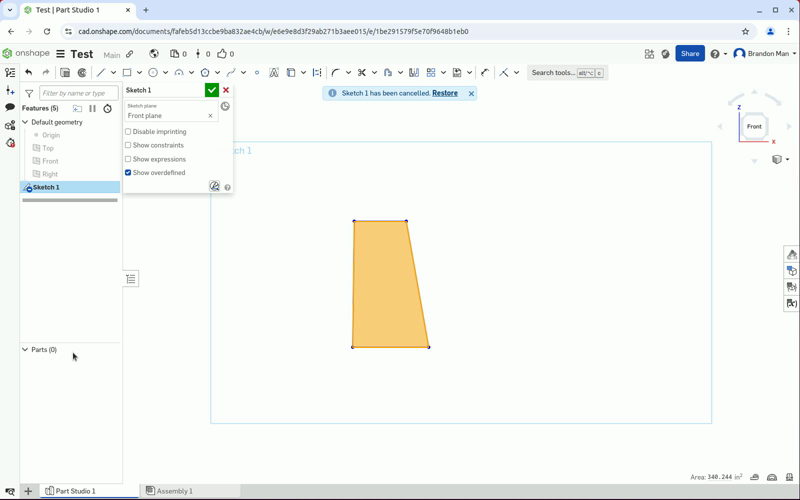
key(shift+e)
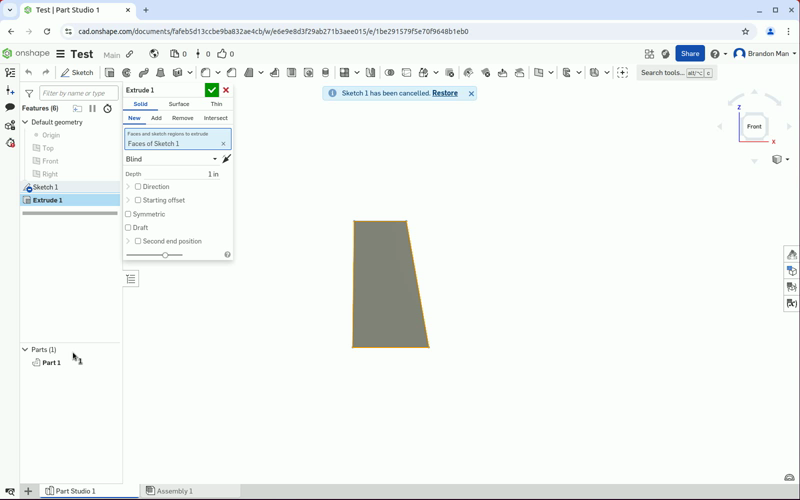
mouse_move(143, 106)
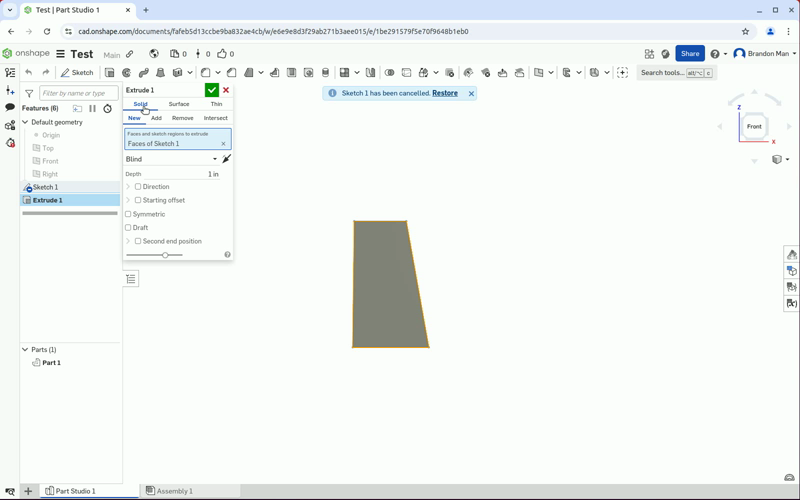
click(143, 106)
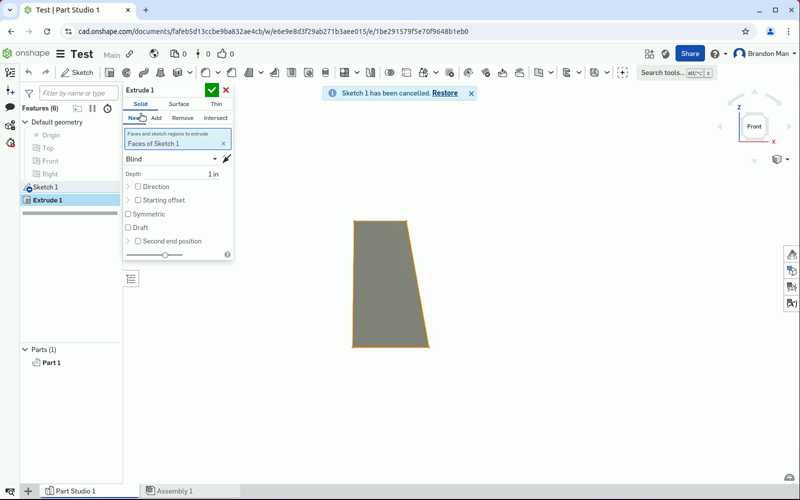
mouse_move(137, 120)
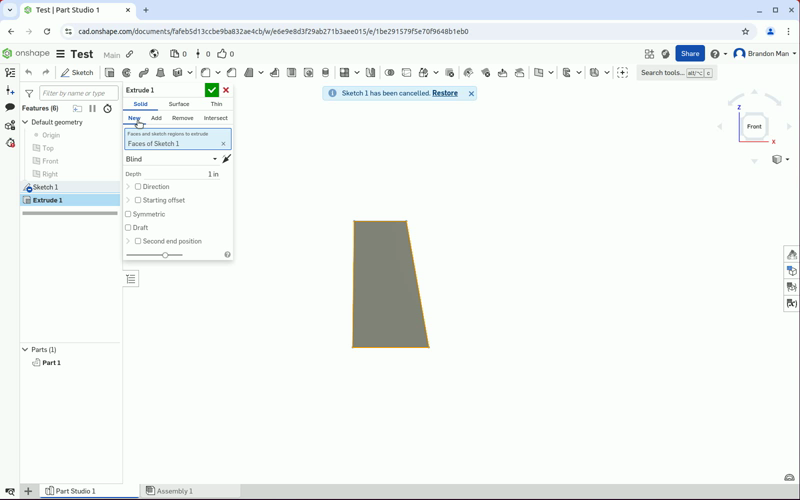
click(137, 120)
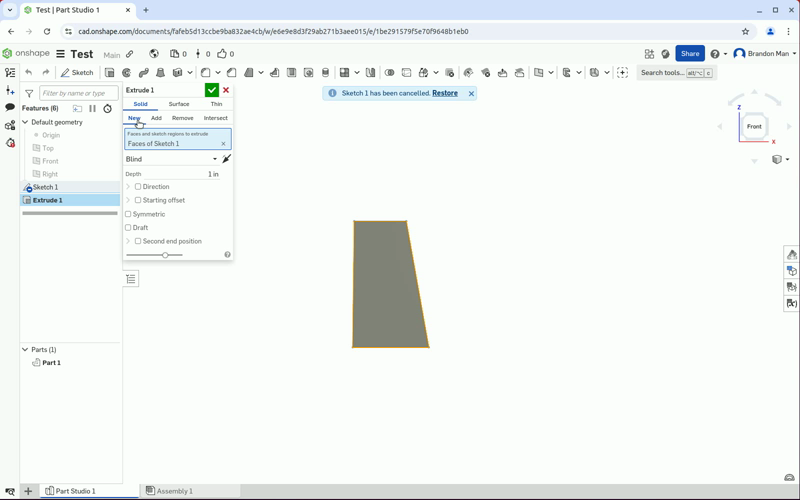
key(tab, 4)
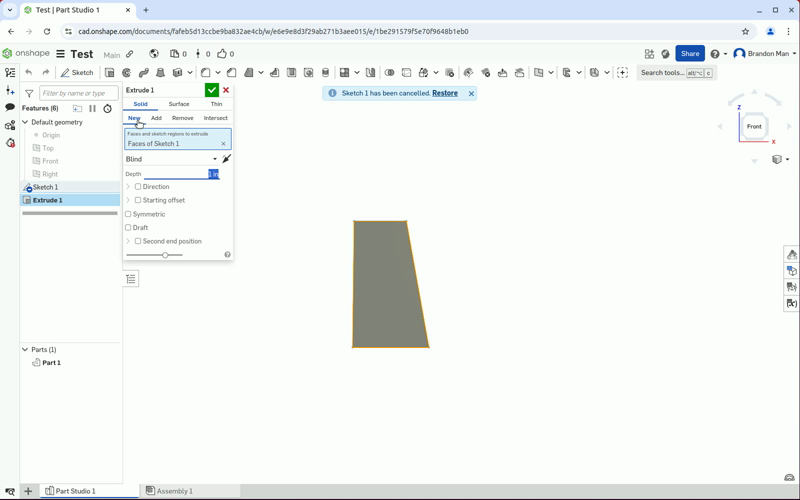
text(11.795)
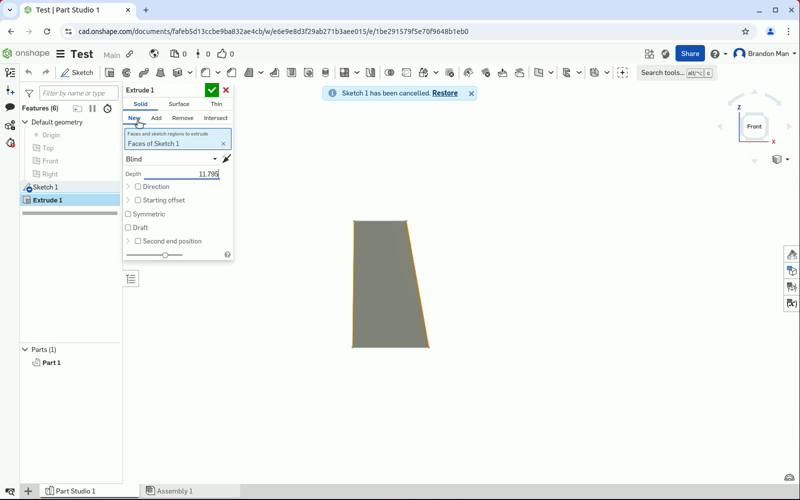
key(enter)
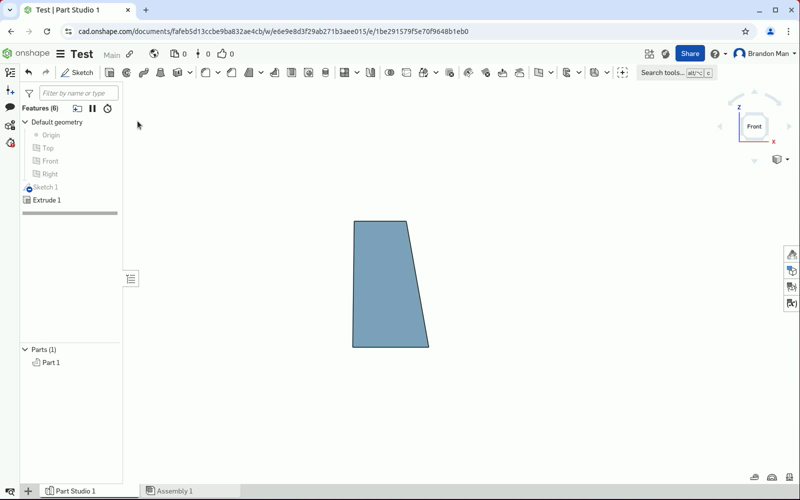
key(shift+h)
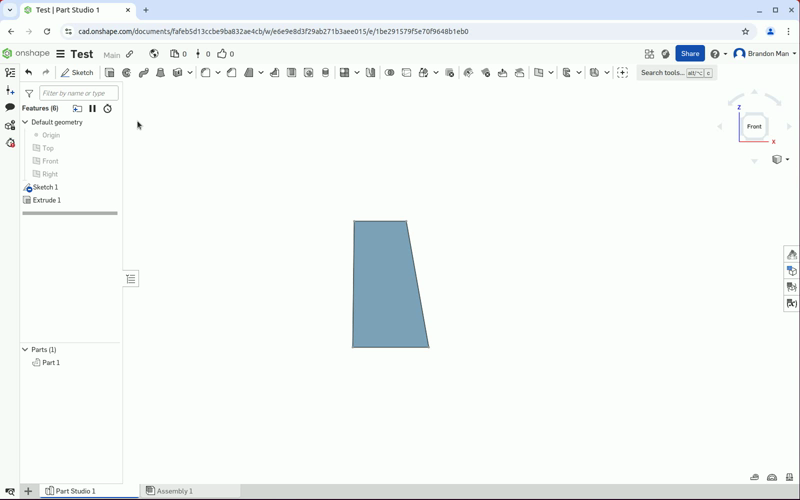
key(shift+h)
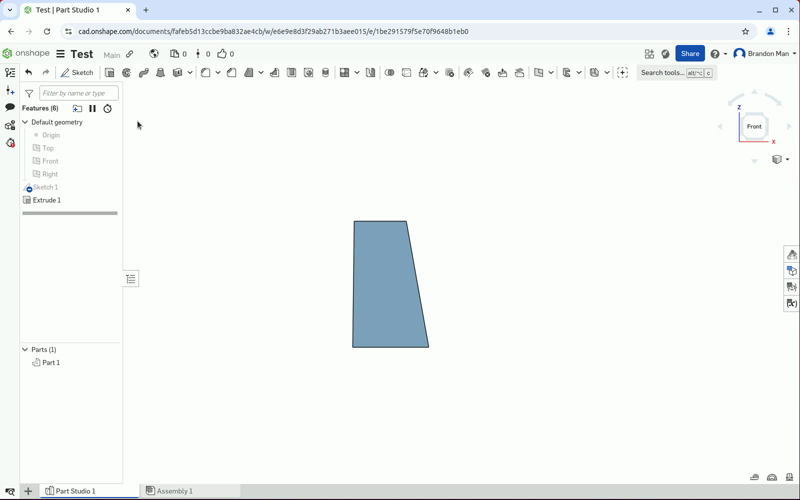
mouse_move(73, 189)
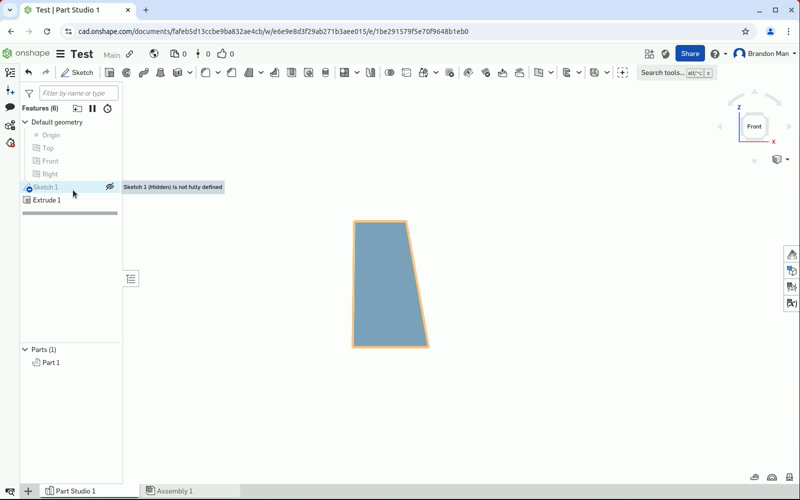
click(73, 189)
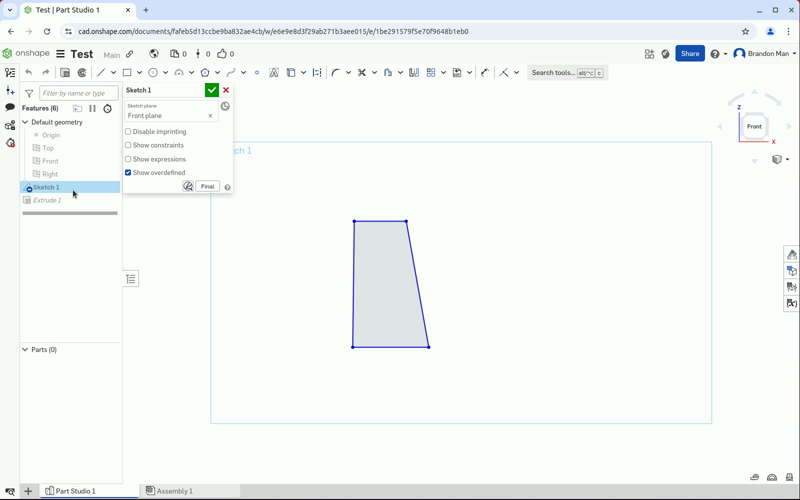
mouse_move(229, 92)
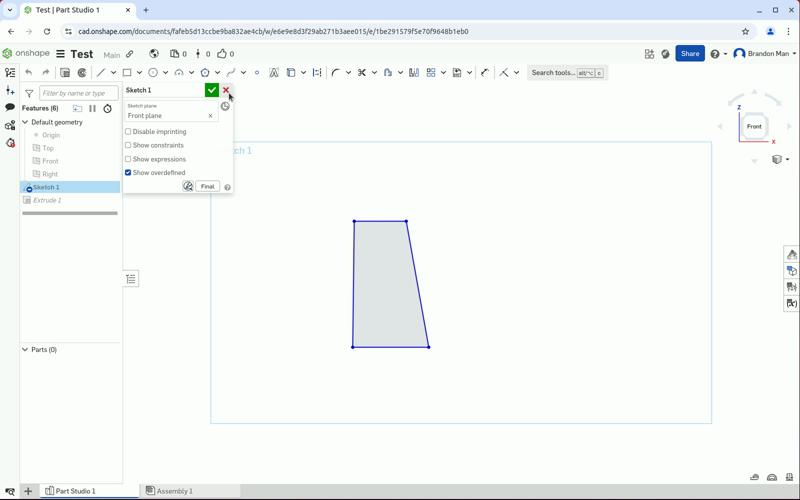
click(229, 92)
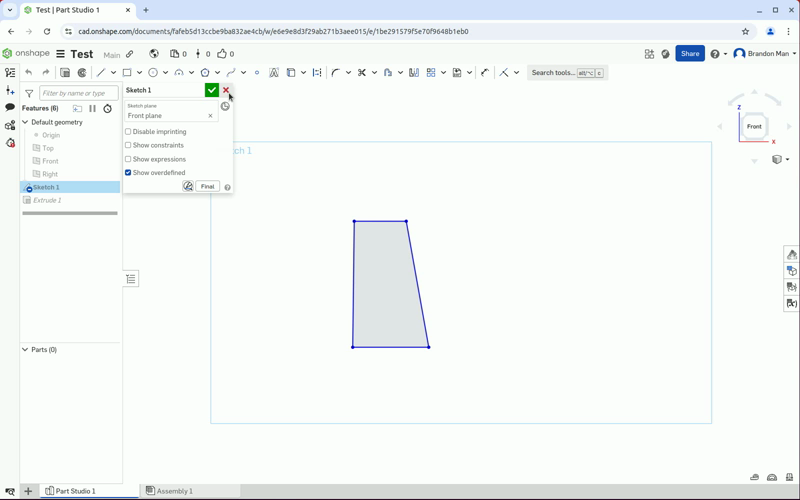
key(shift+s)
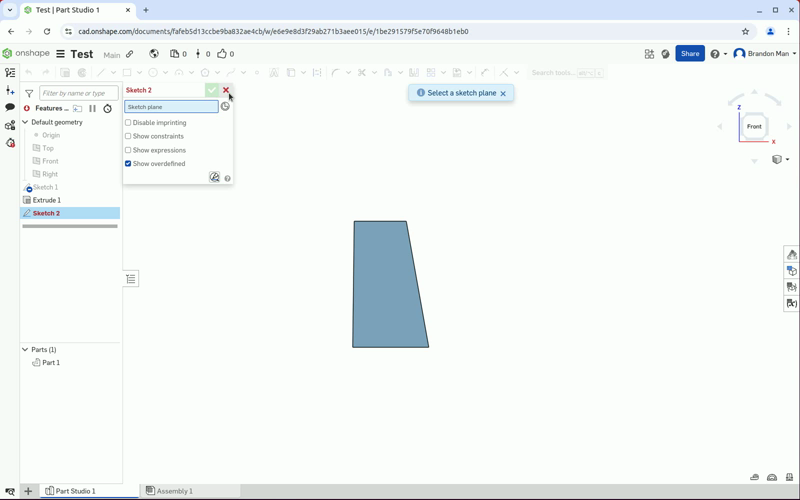
mouse_move(73, 163)
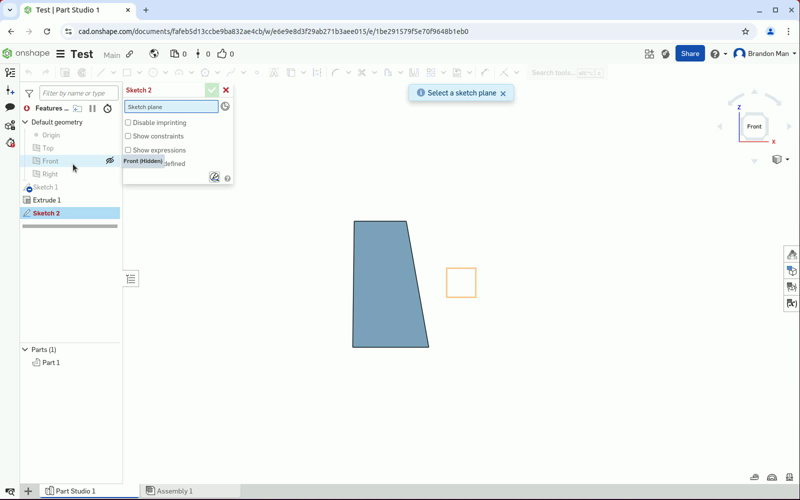
click(73, 163)
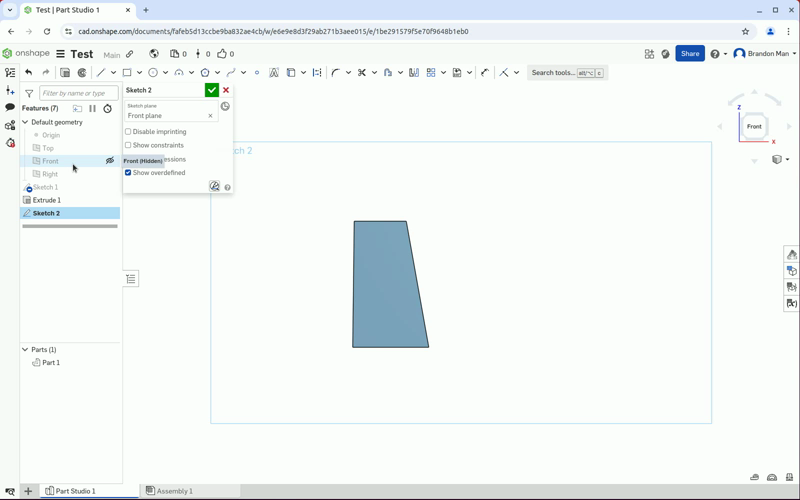
mouse_move(73, 352)
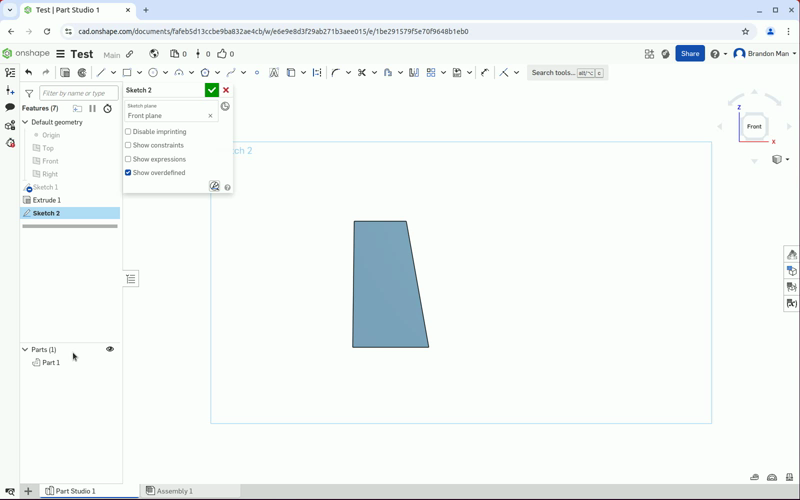
key(y)
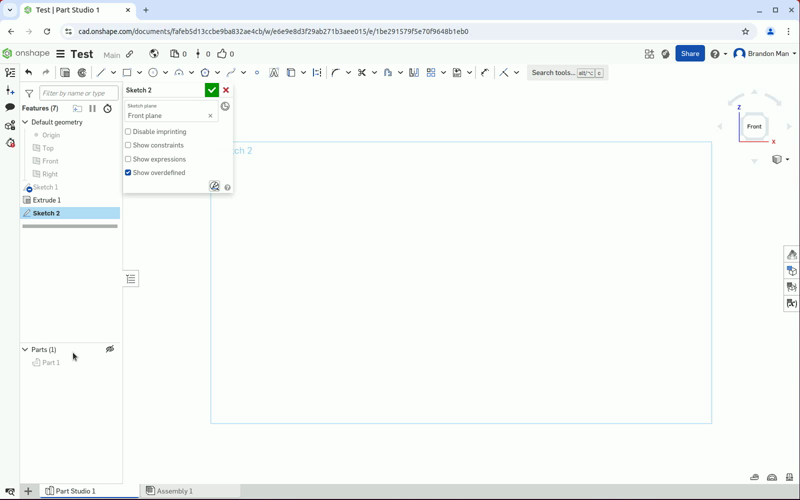
key(l)
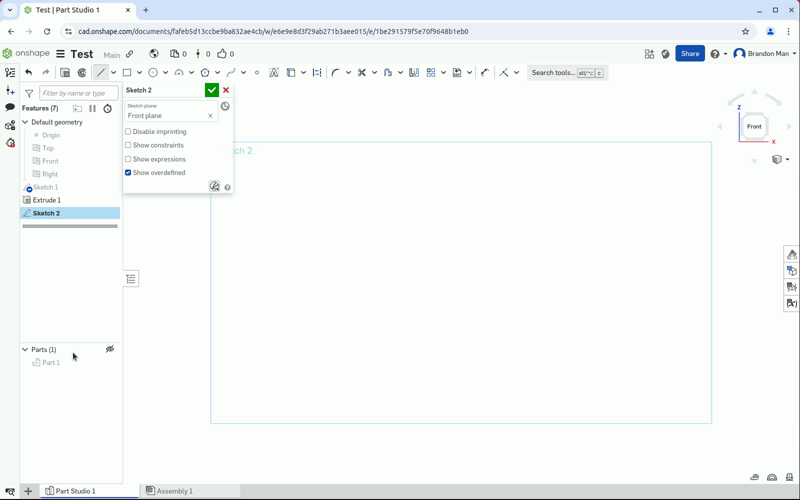
key_down(shift)
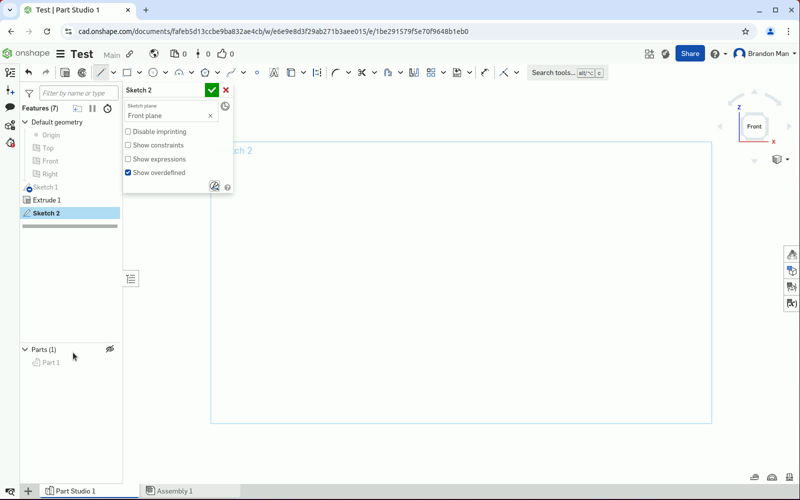
mouse_move(495, 347)
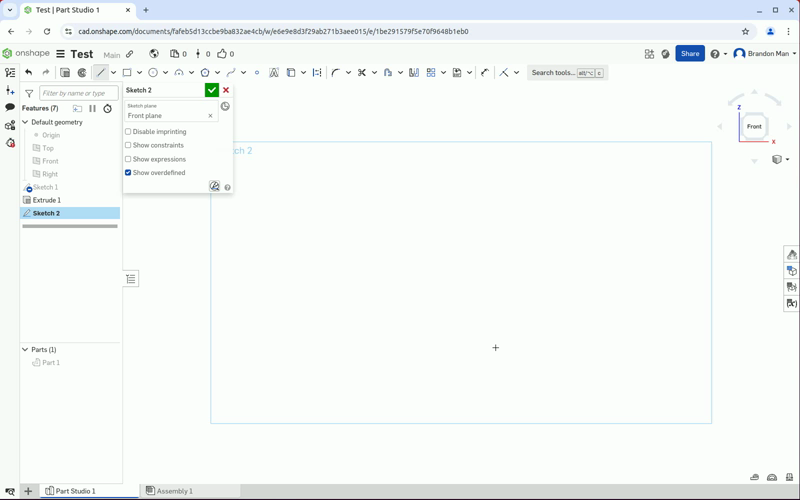
click(495, 347)
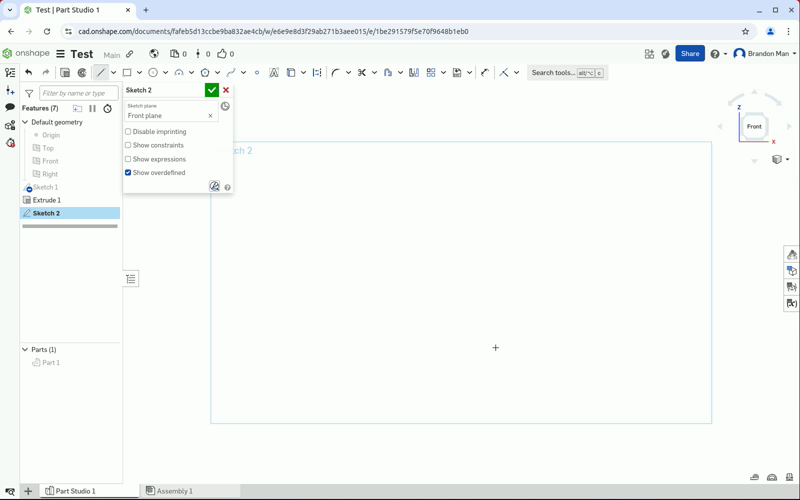
key_up(shift)
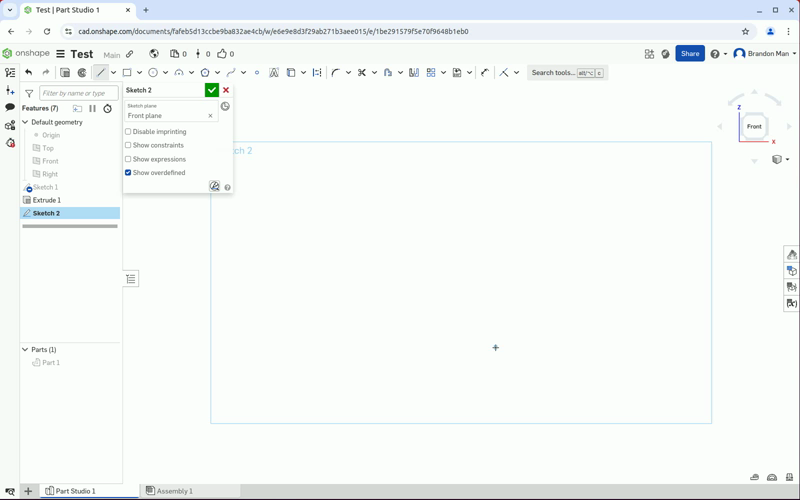
key_down(shift)
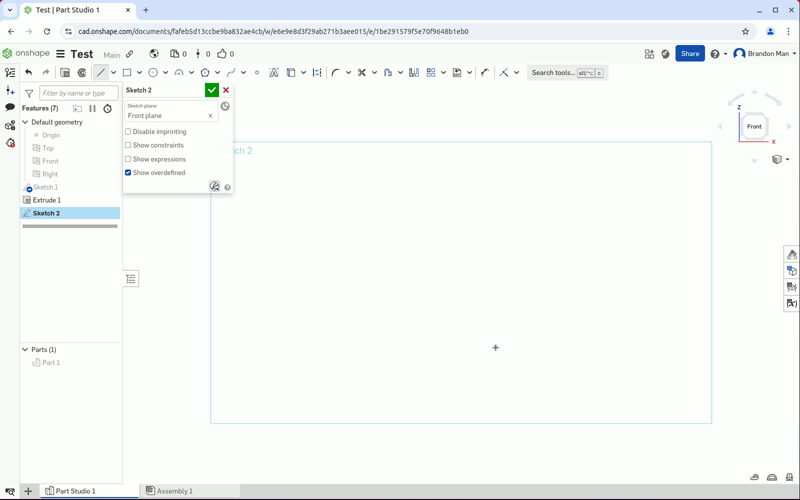
mouse_move(573, 347)
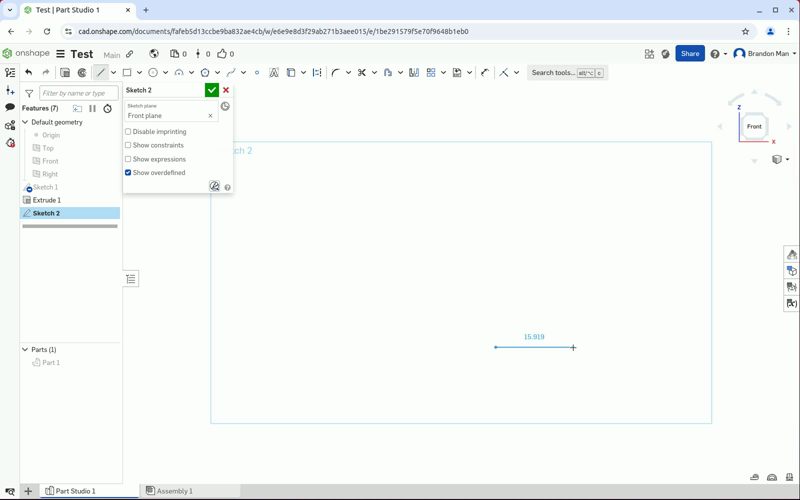
click(573, 347)
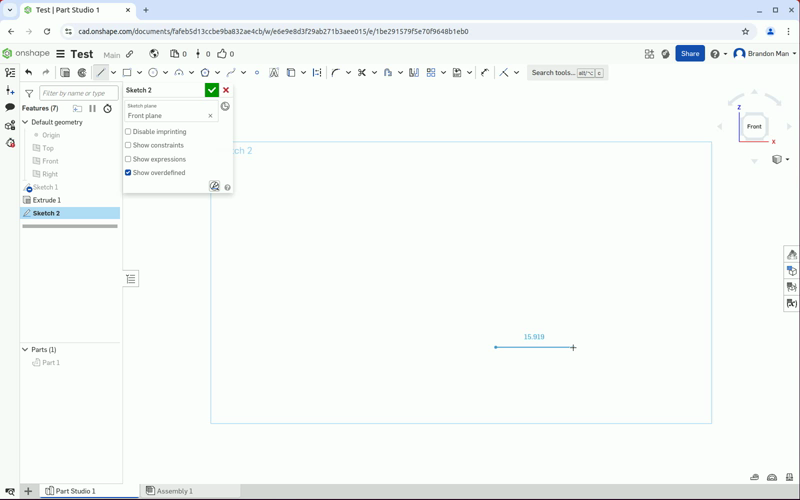
key_up(shift)
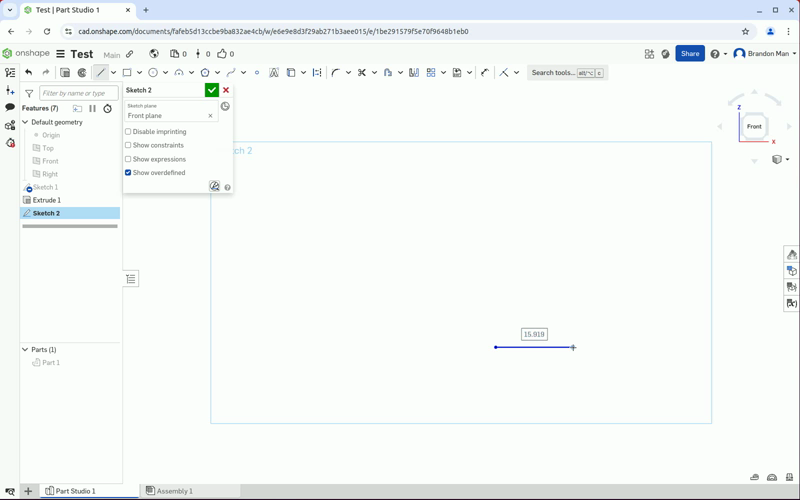
key_down(shift)
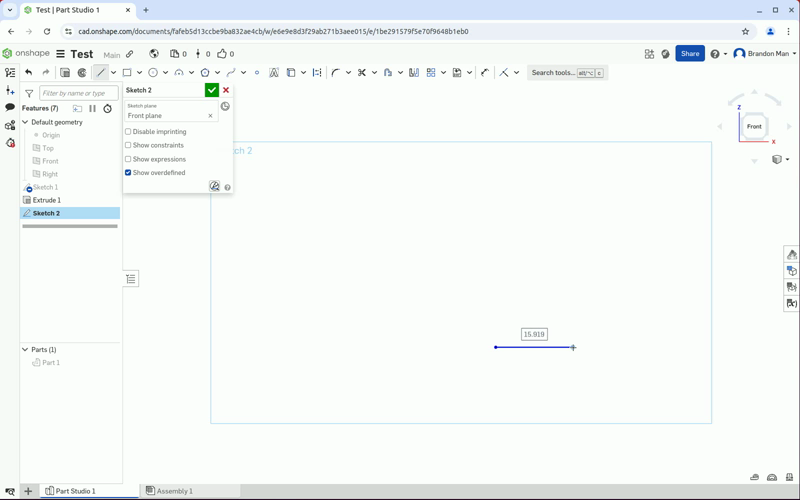
mouse_move(573, 221)
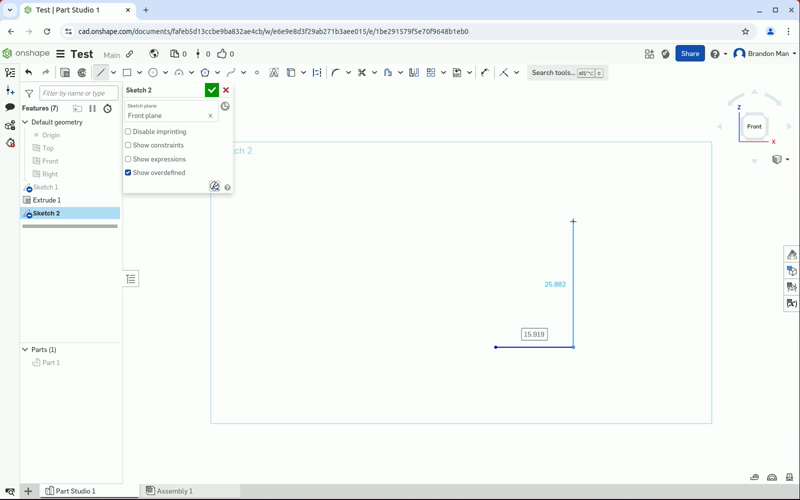
click(573, 221)
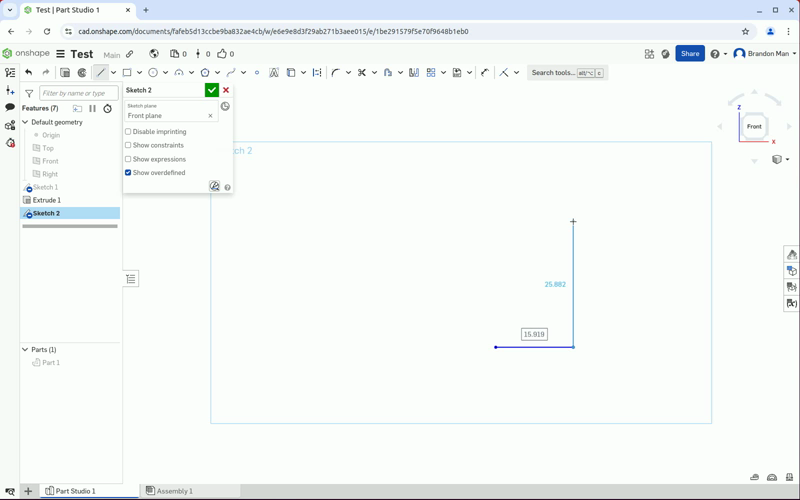
key_up(shift)
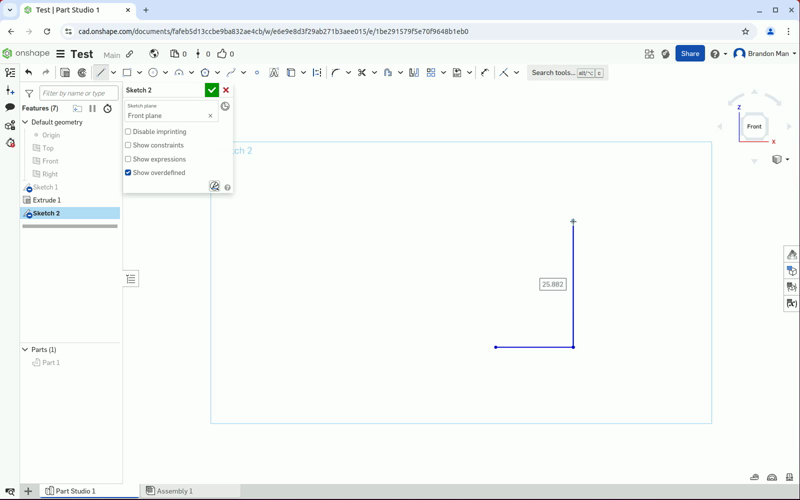
key_down(shift)
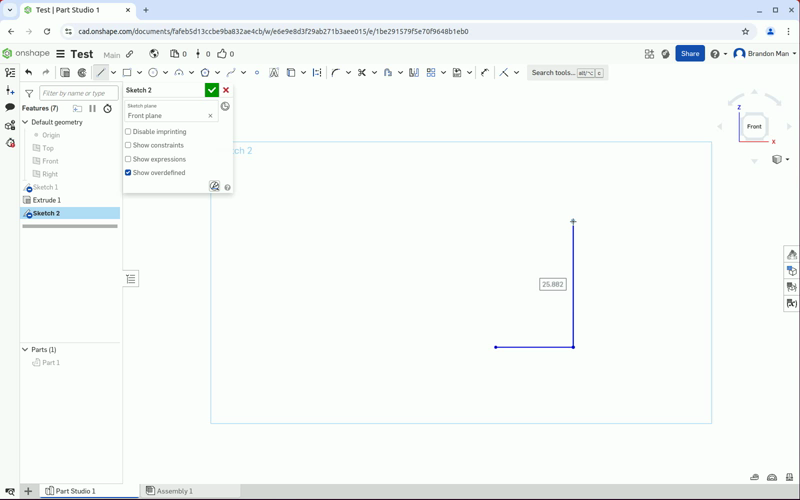
mouse_move(589, 221)
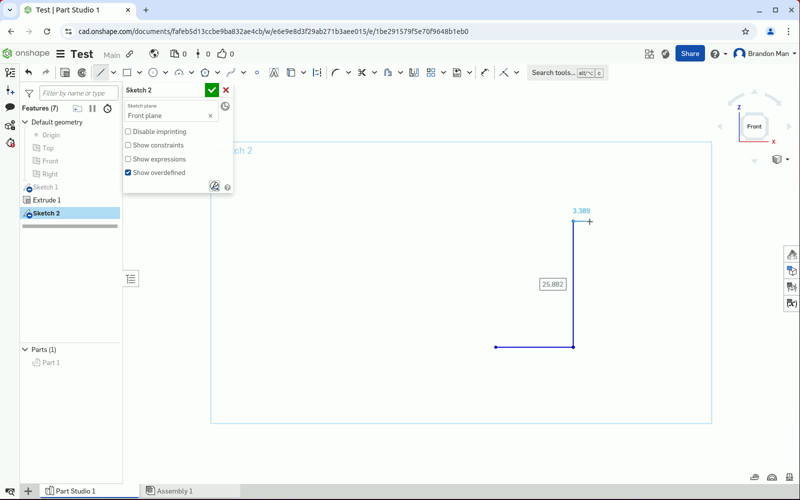
mouse_move(521, 221)
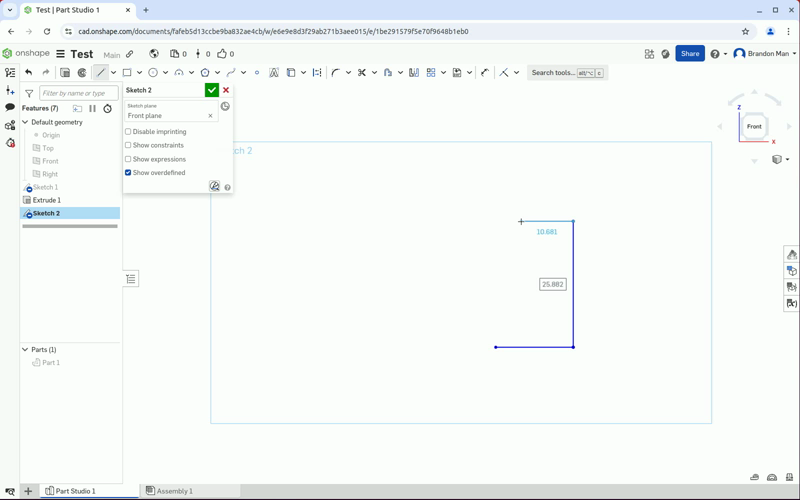
click(521, 221)
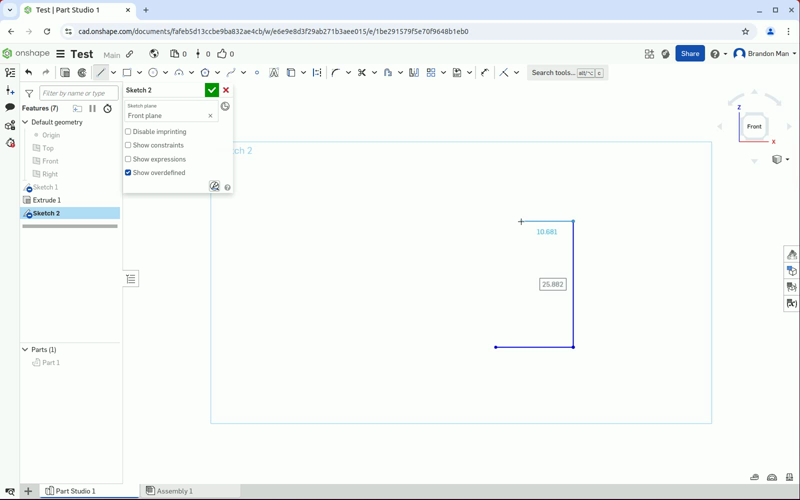
key_up(shift)
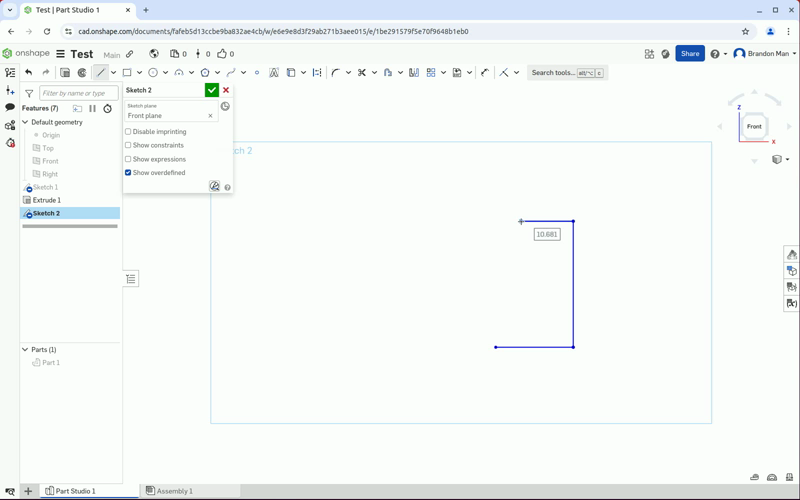
key_down(shift)
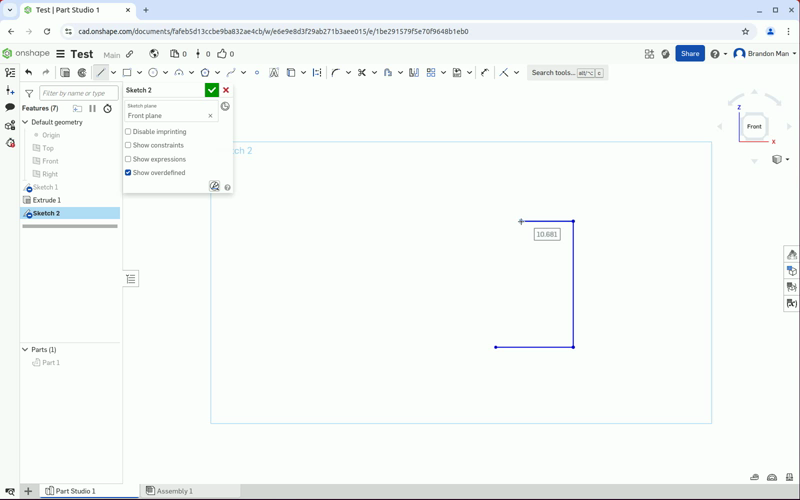
mouse_move(495, 347)
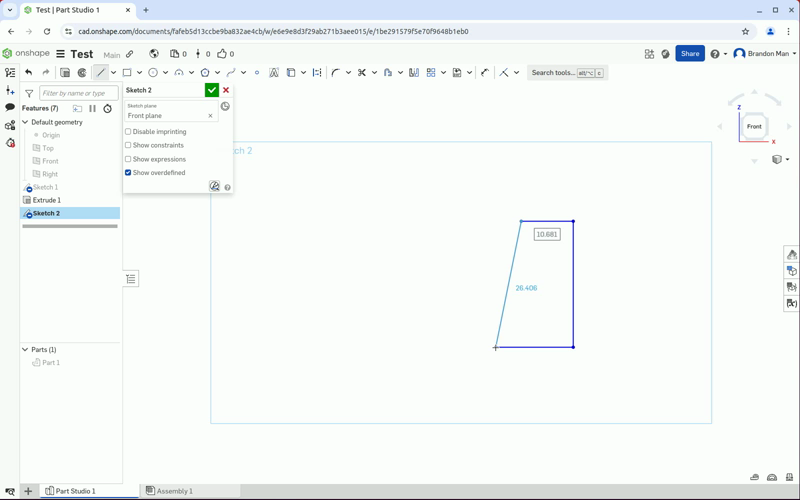
key_up(shift)
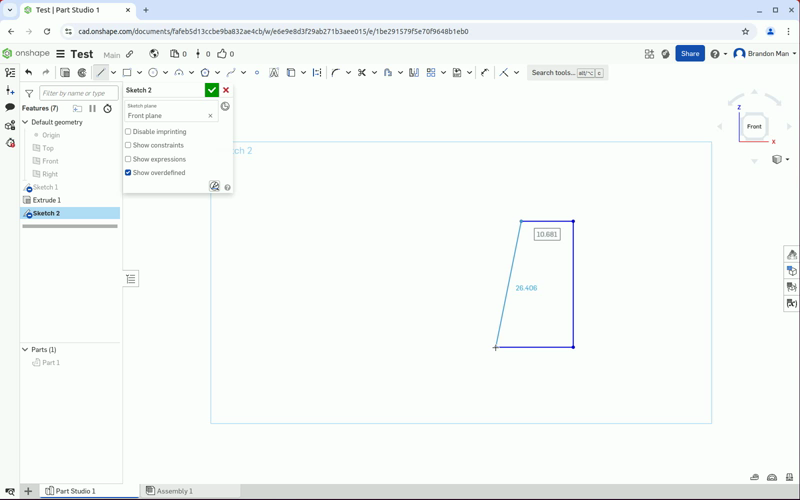
click(495, 347)
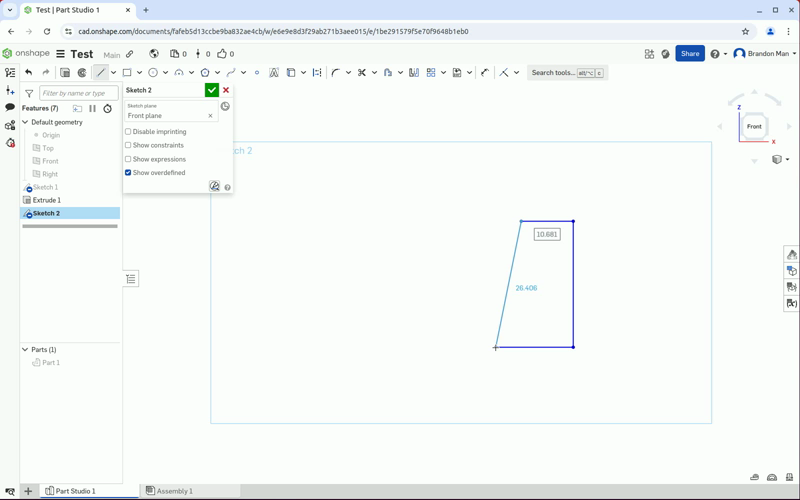
key(esc)
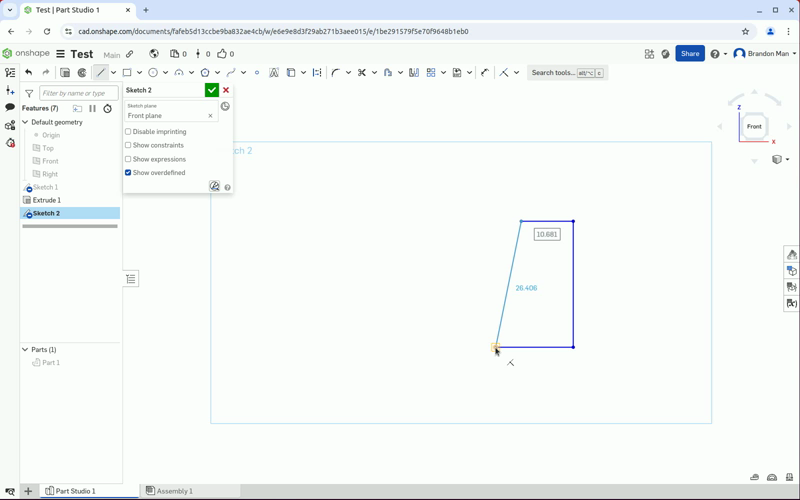
mouse_move(547, 281)
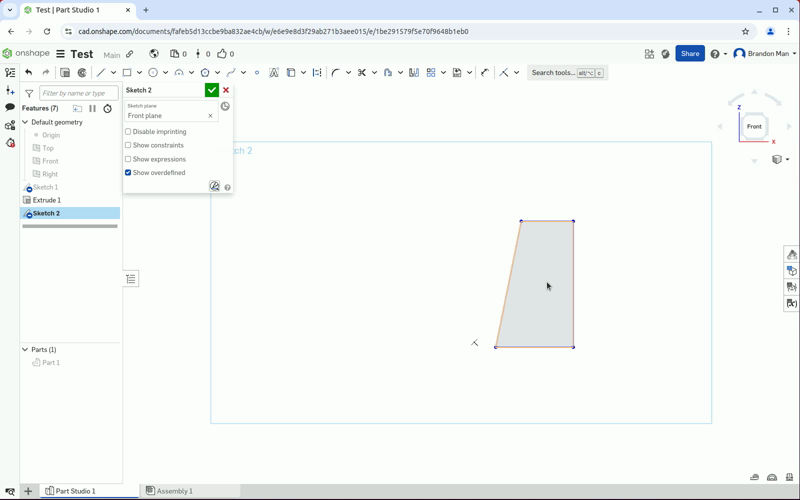
click(547, 281)
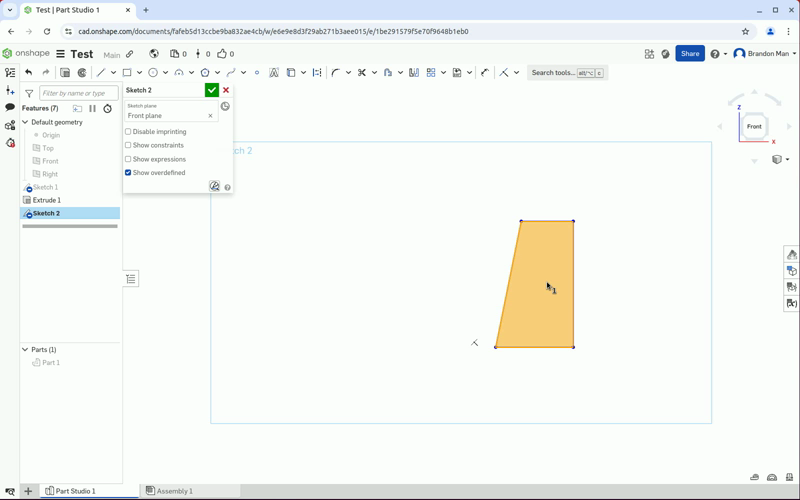
mouse_move(73, 352)
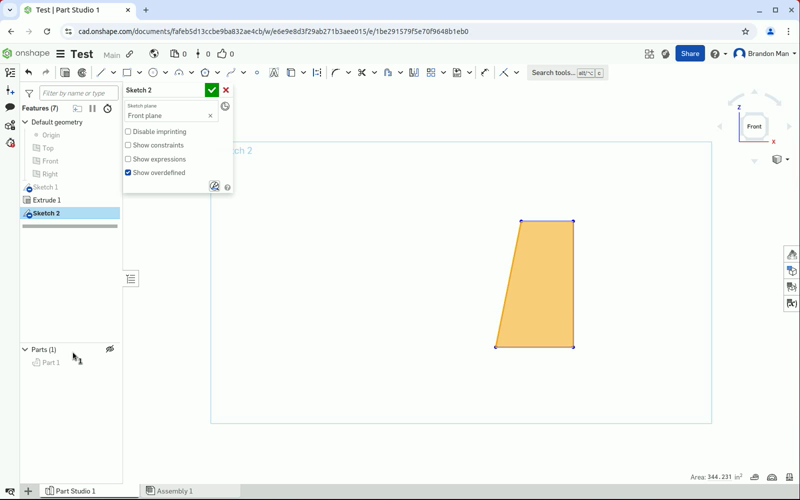
key(shift+y)
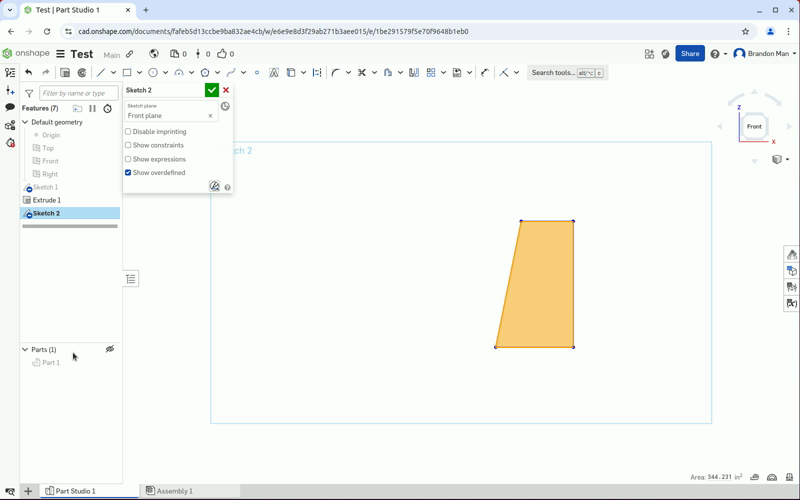
key(shift+e)
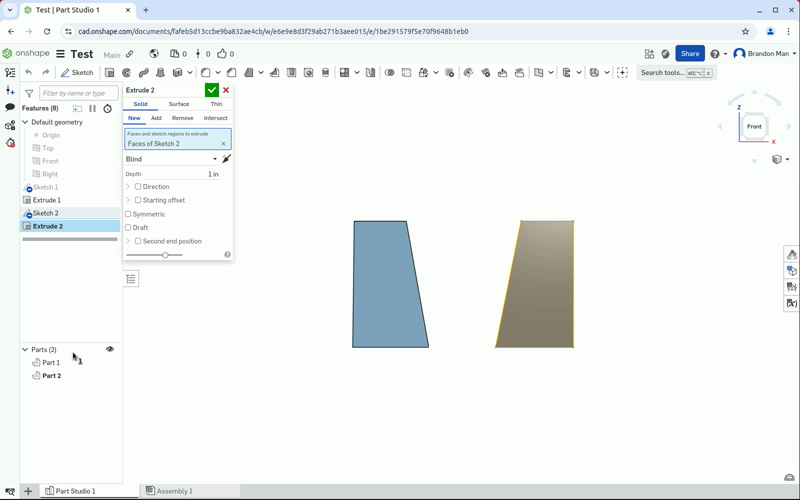
mouse_move(143, 106)
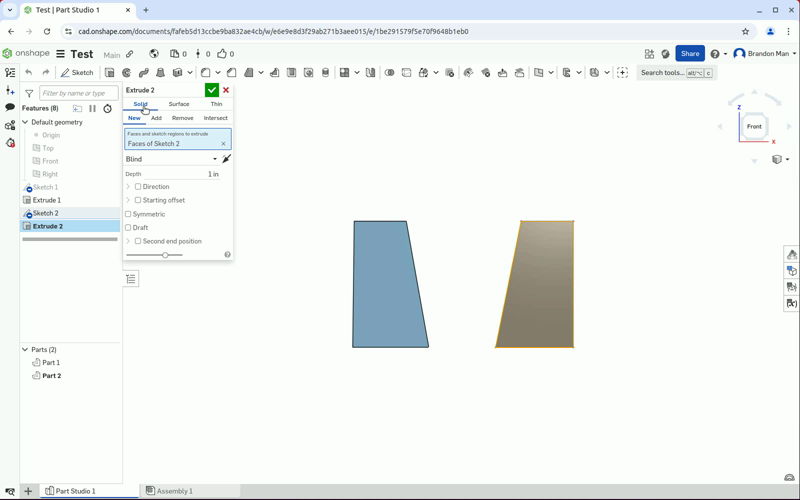
click(143, 106)
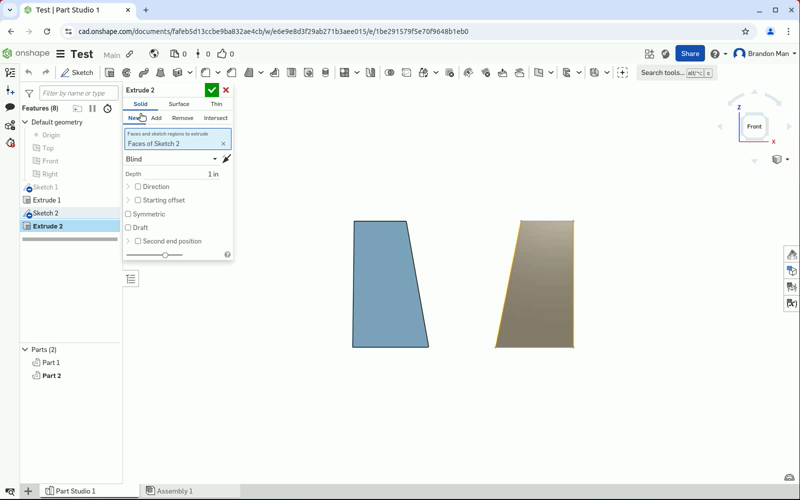
mouse_move(137, 120)
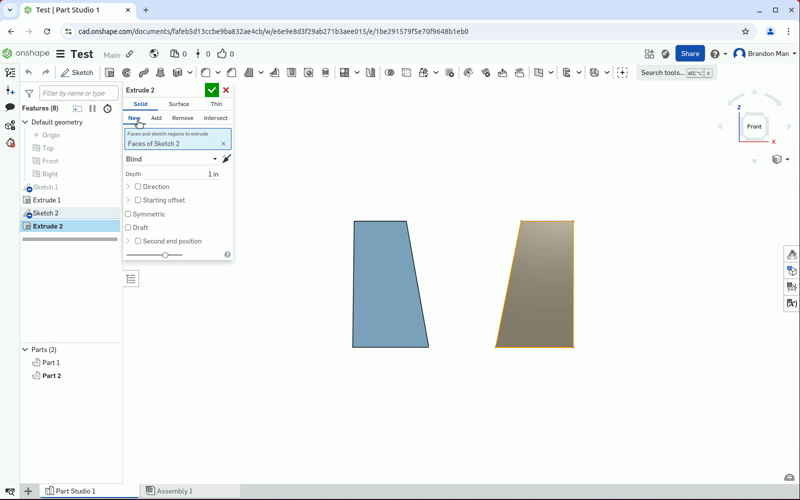
click(137, 120)
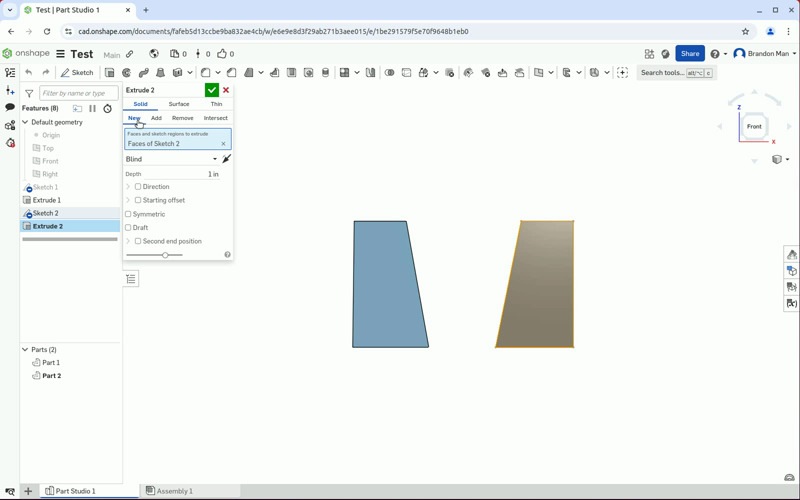
key(tab, 4)
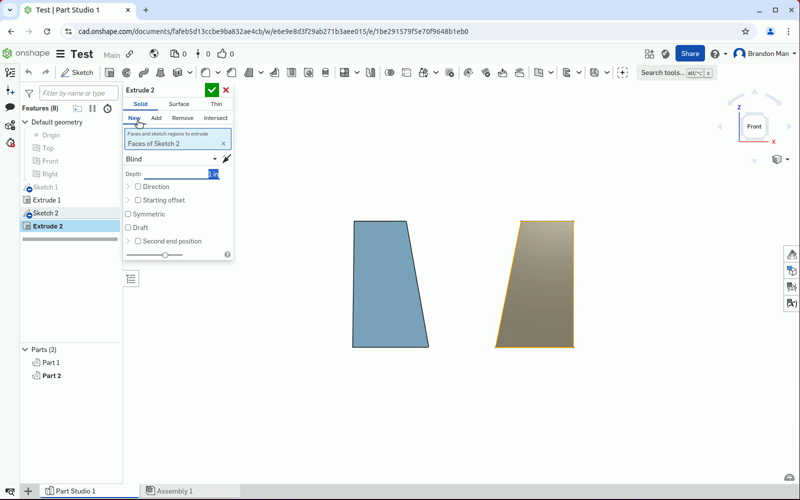
text(11.795)
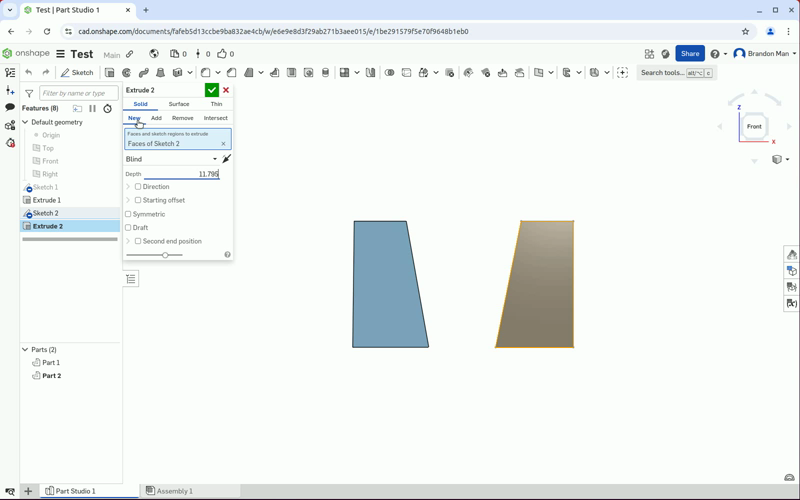
key(enter)
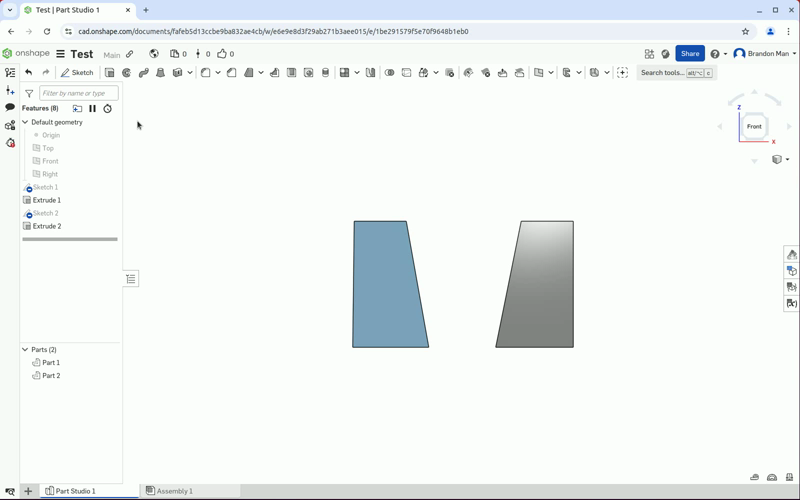
key(shift+h)
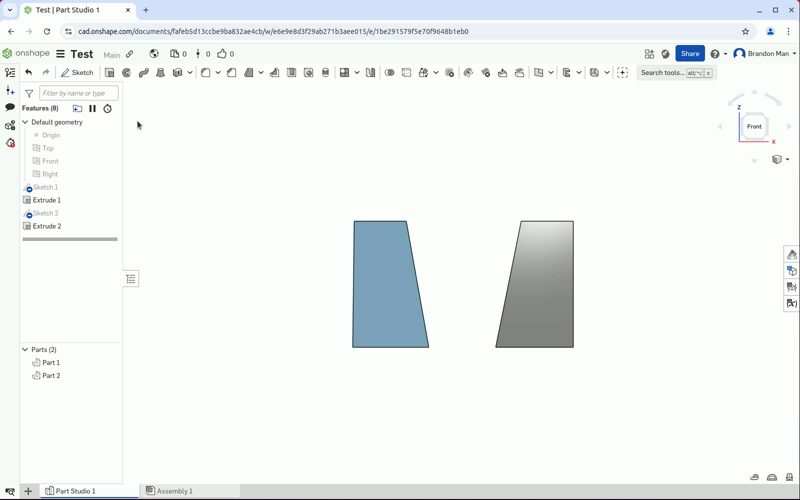
key(shift+h)
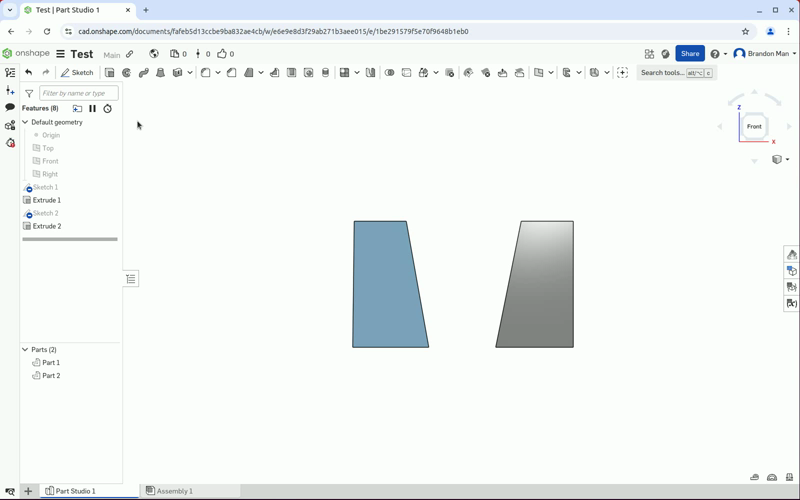
mouse_move(73, 189)
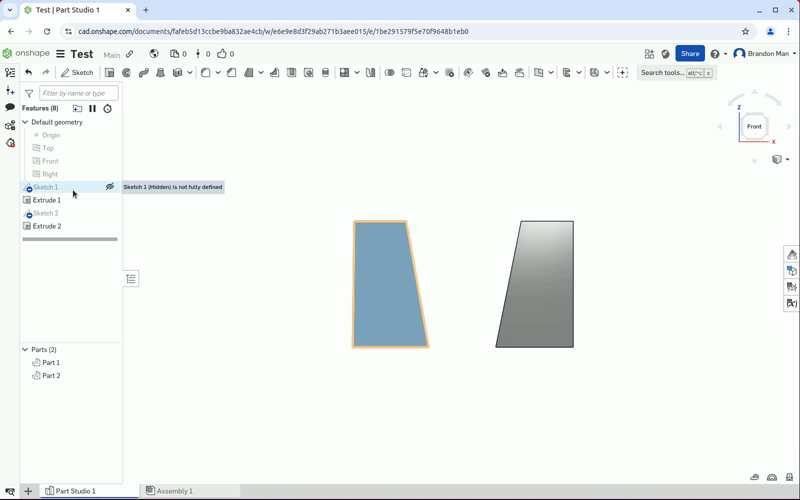
click(73, 189)
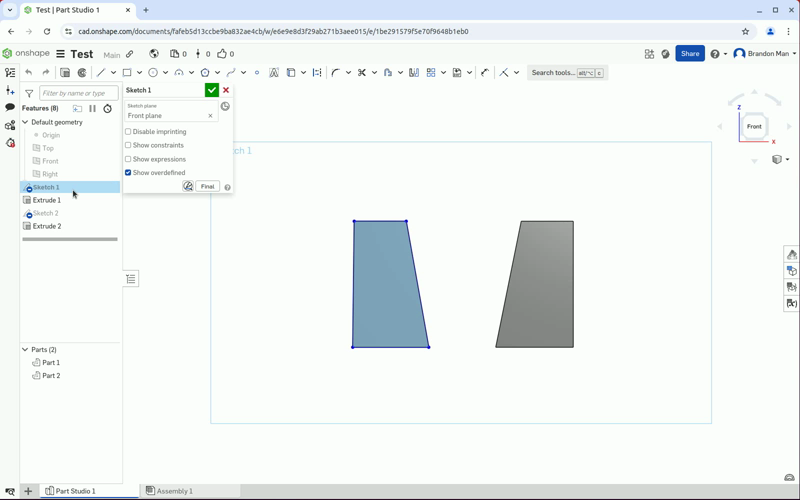
mouse_move(229, 92)
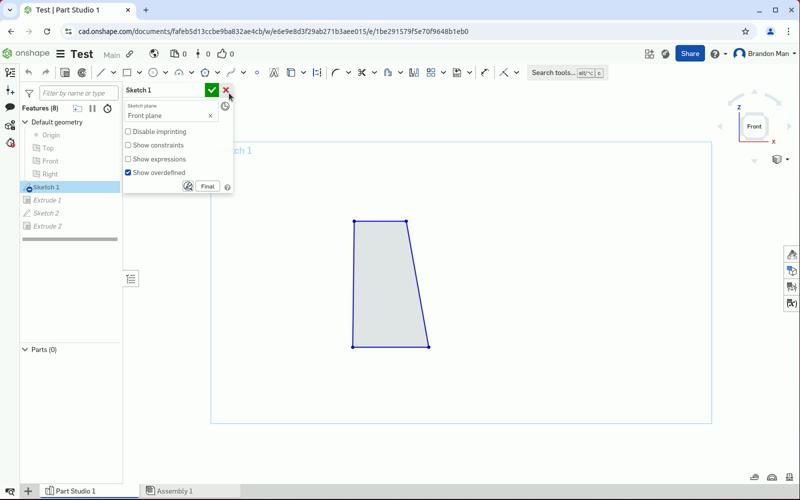
click(229, 92)
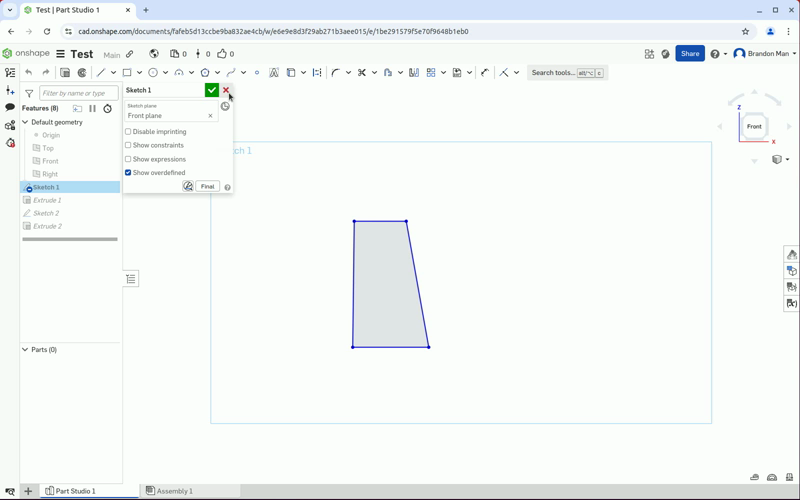
key(shift+s)
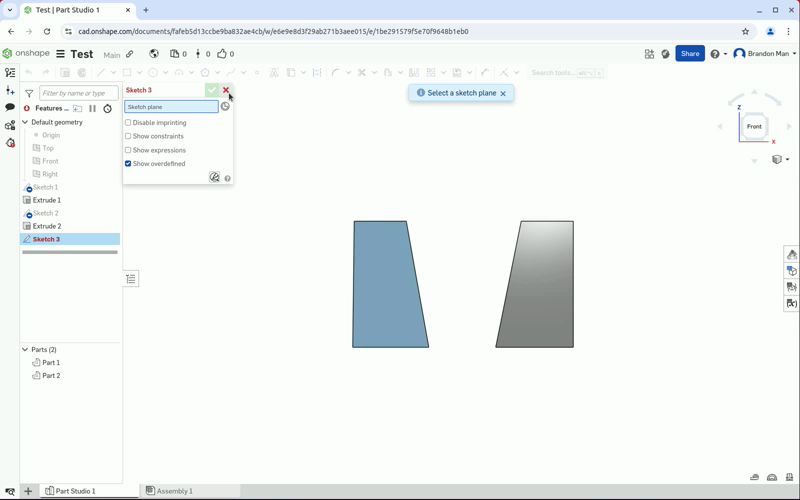
mouse_move(73, 163)
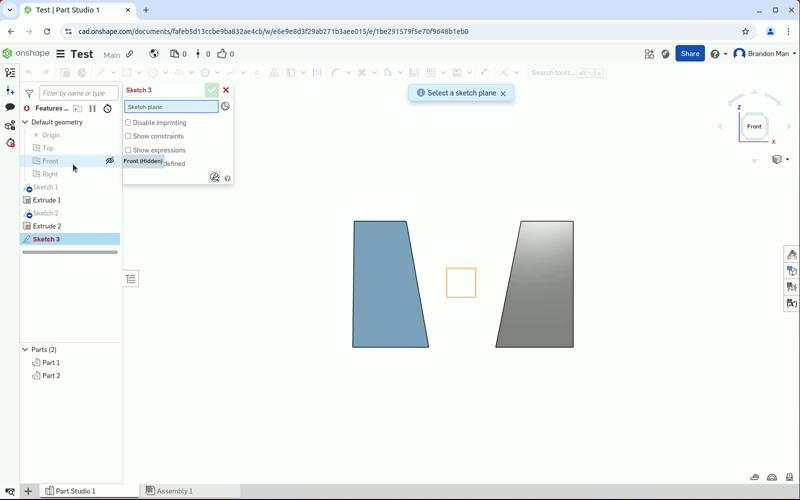
click(73, 163)
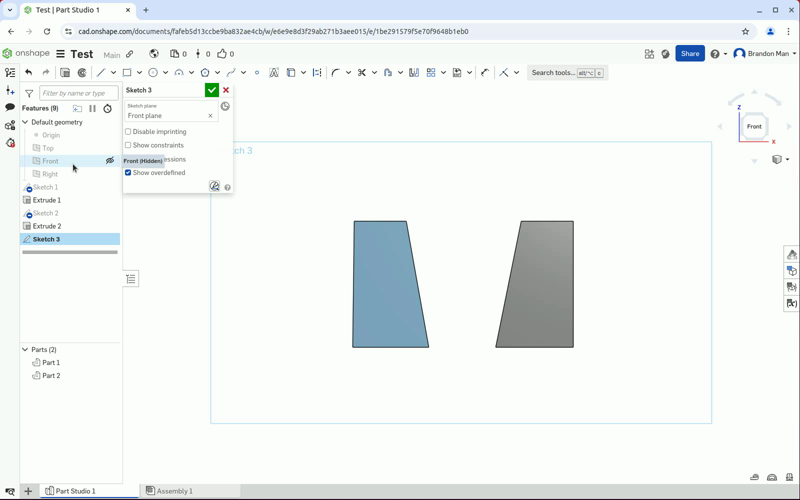
mouse_move(73, 352)
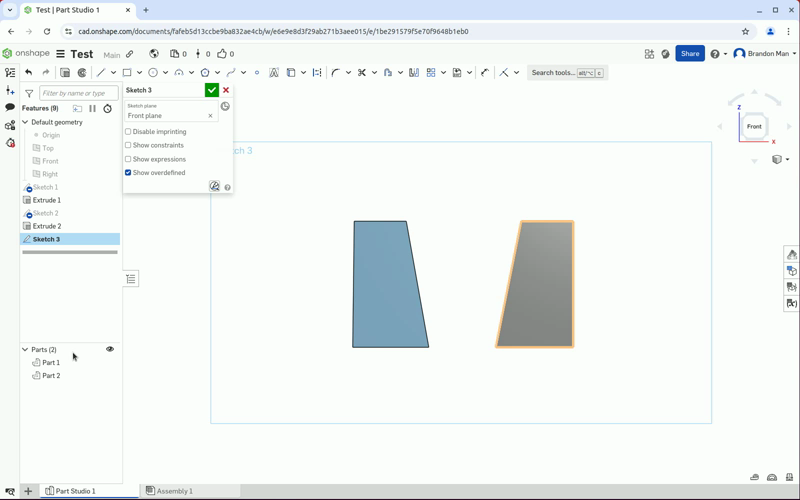
key(y)
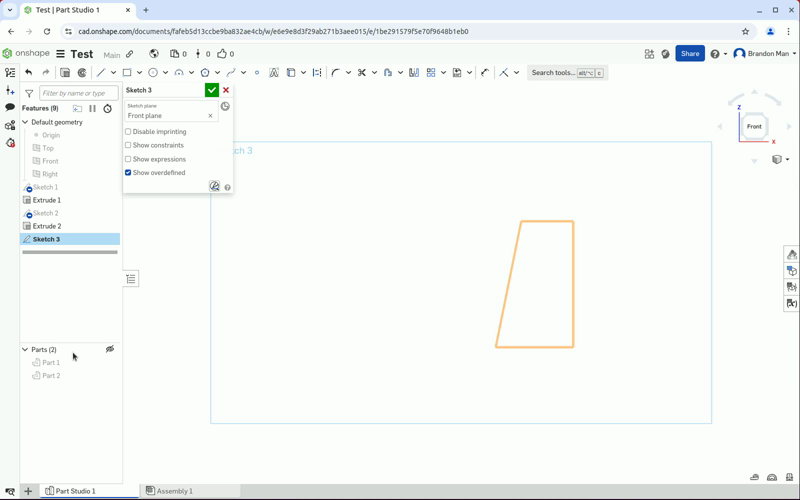
key(l)
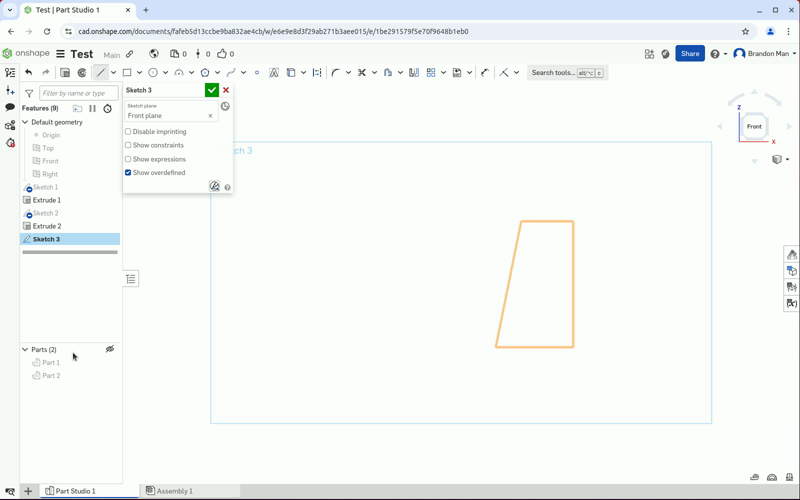
key_down(shift)
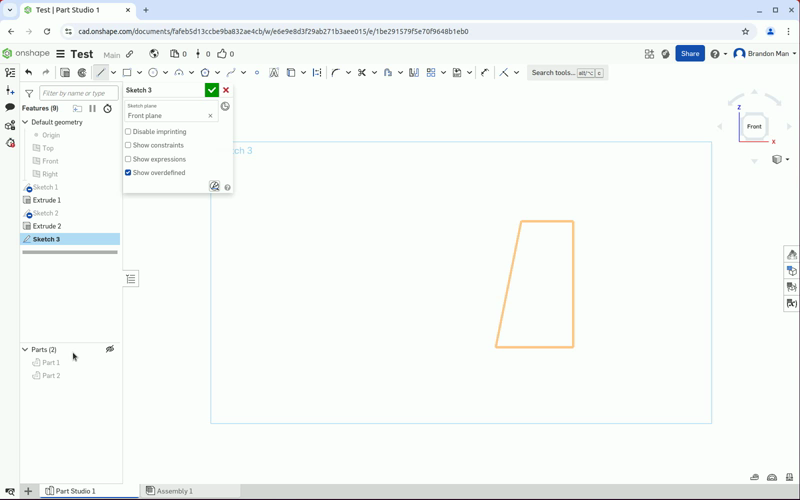
mouse_move(405, 220)
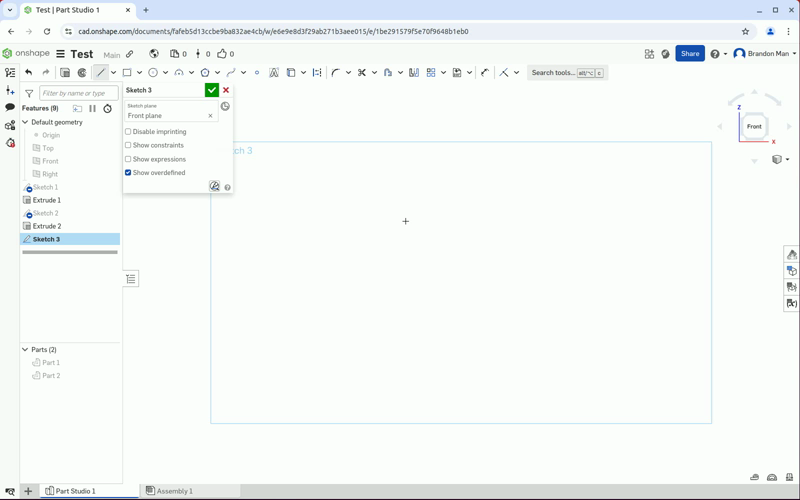
click(405, 220)
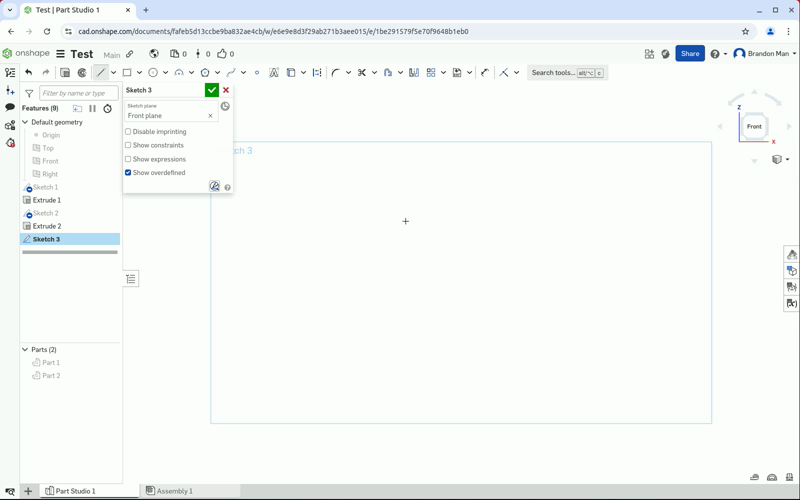
key_up(shift)
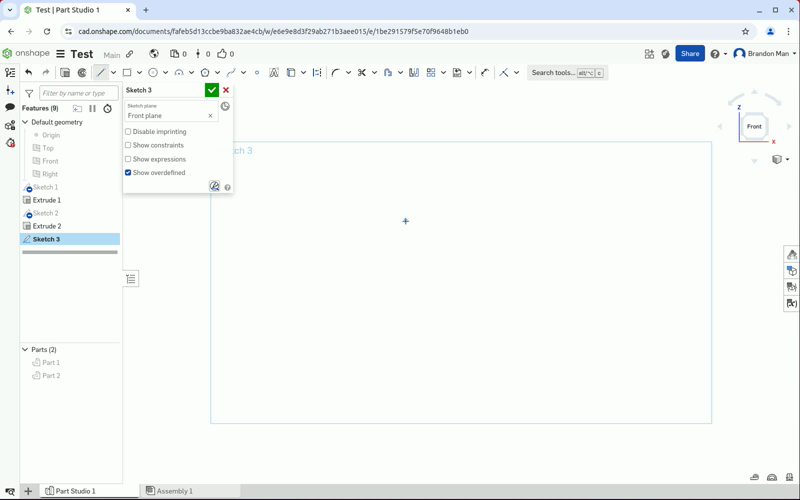
key_down(shift)
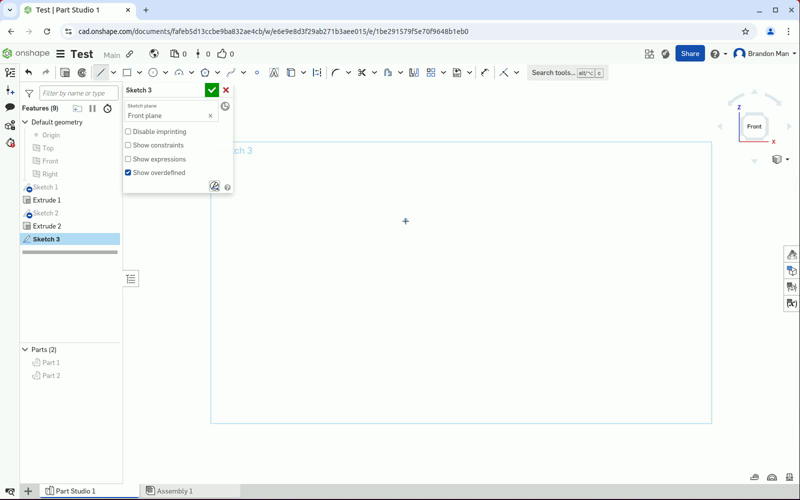
mouse_move(428, 347)
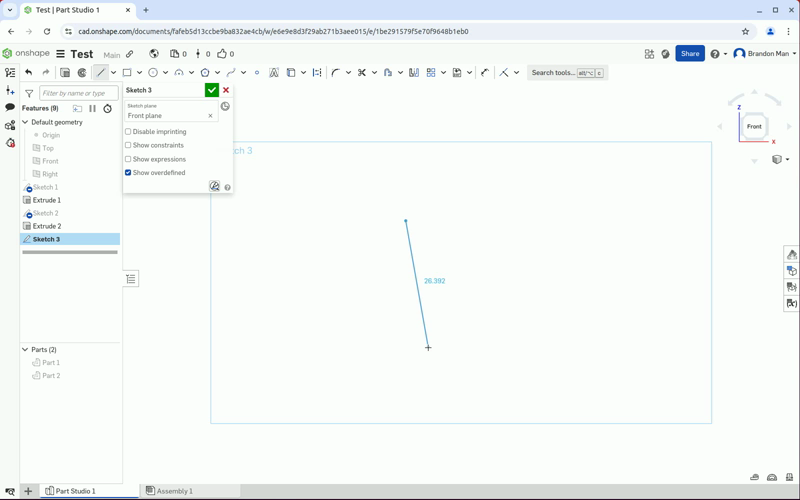
click(428, 347)
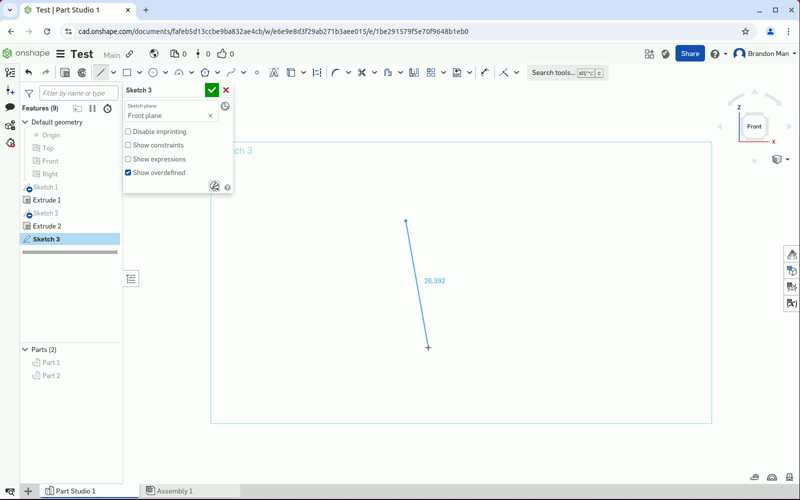
key_up(shift)
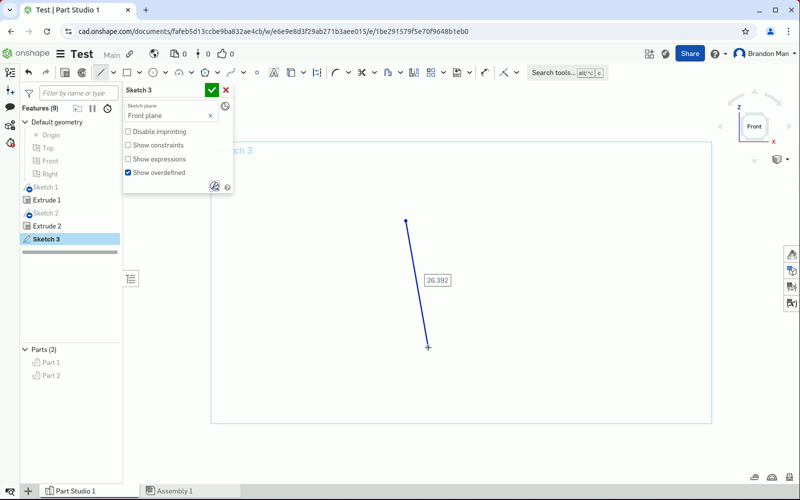
key_down(shift)
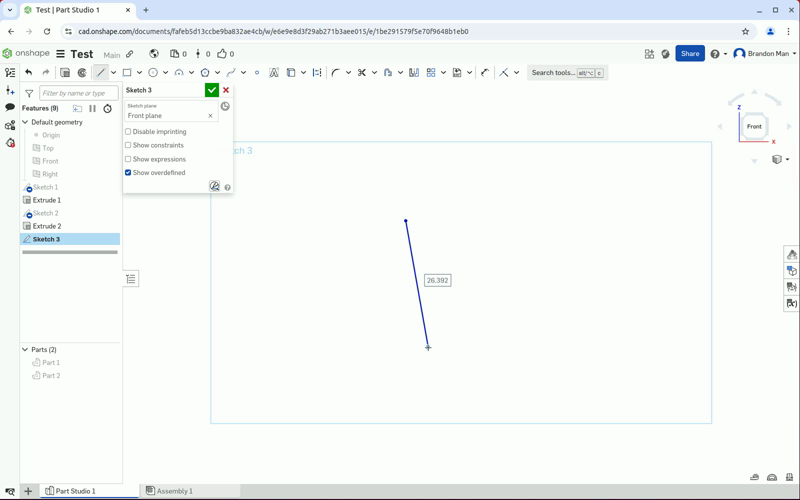
mouse_move(495, 347)
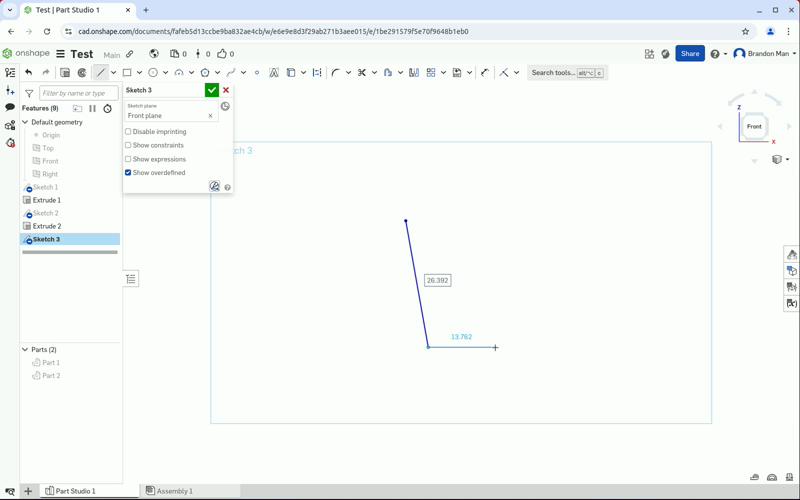
click(495, 347)
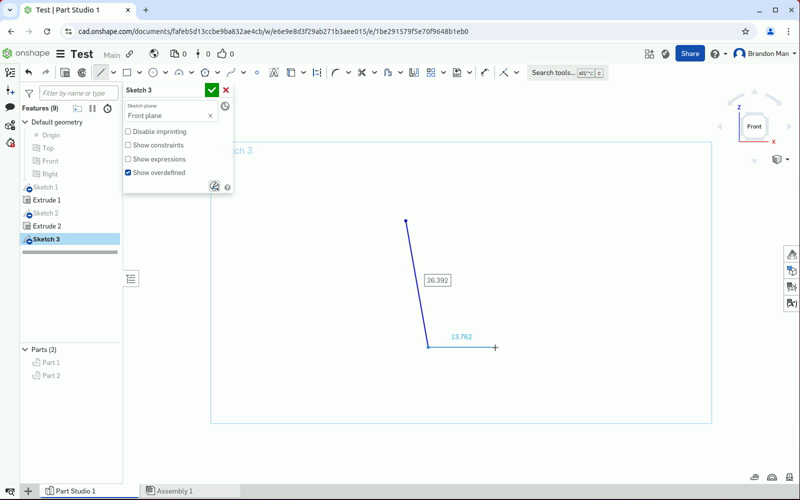
key_up(shift)
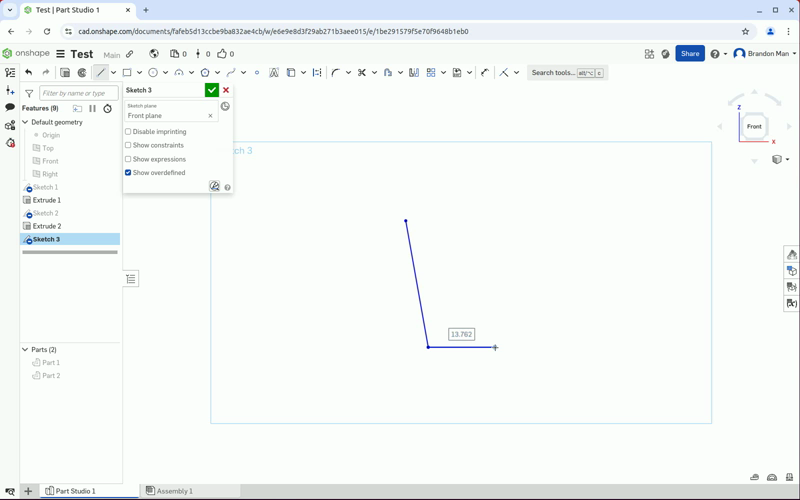
key_down(shift)
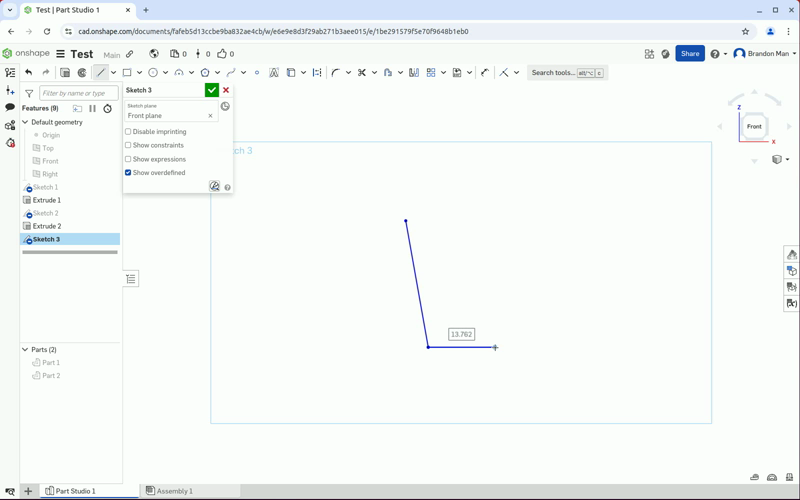
mouse_move(520, 220)
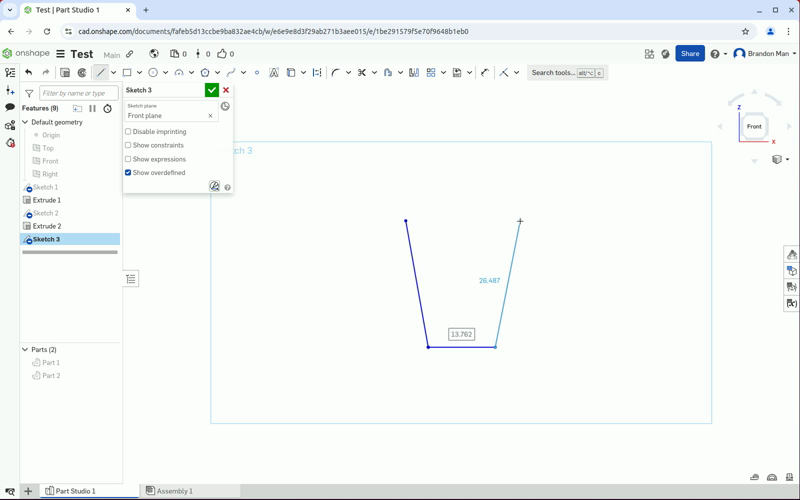
click(520, 220)
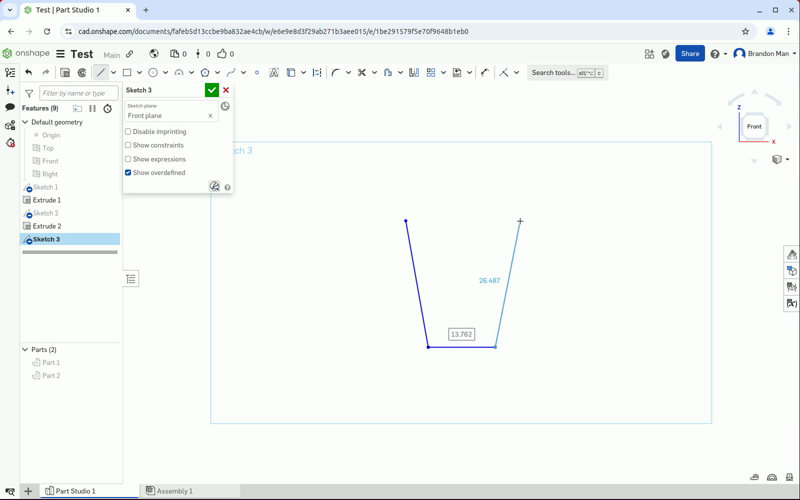
key_up(shift)
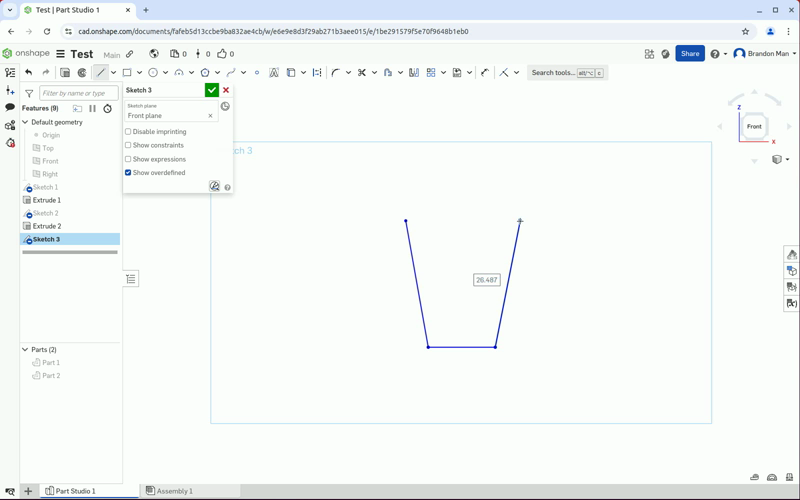
key_down(shift)
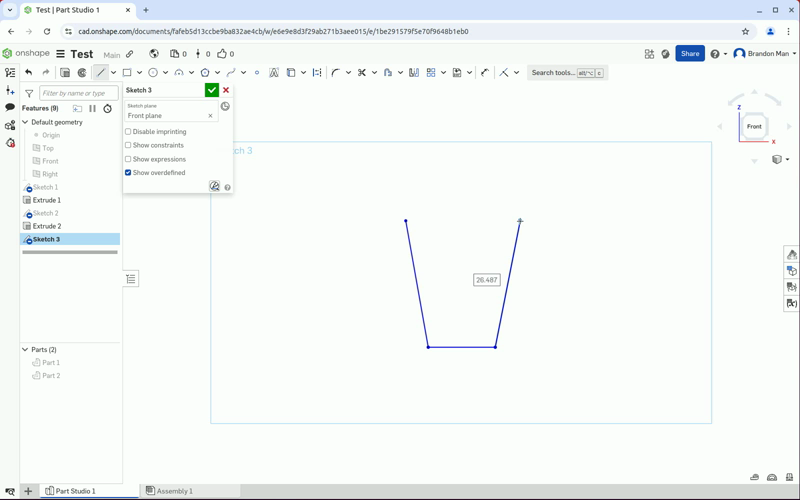
mouse_move(405, 220)
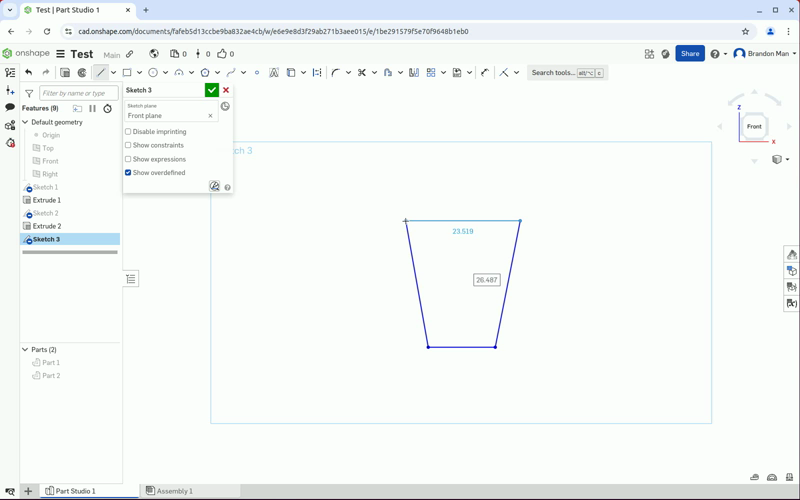
key_up(shift)
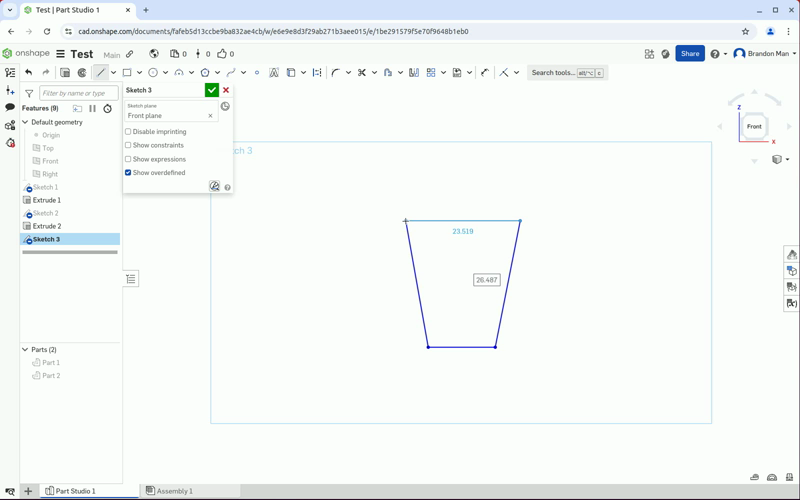
click(405, 220)
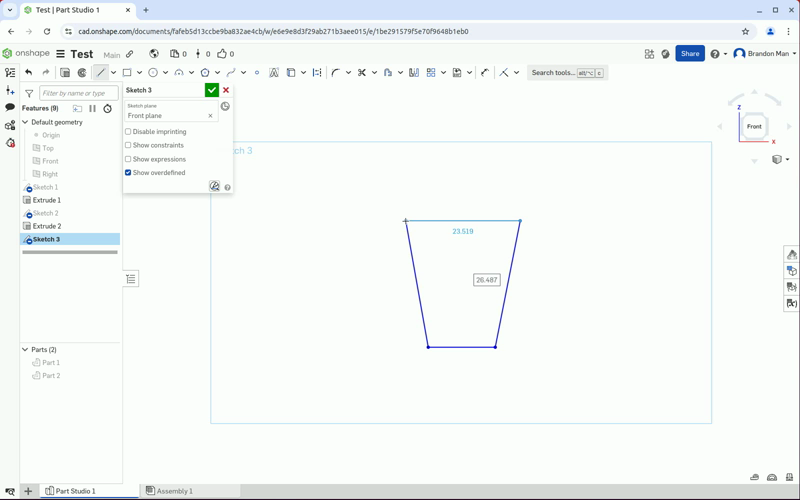
key(esc)
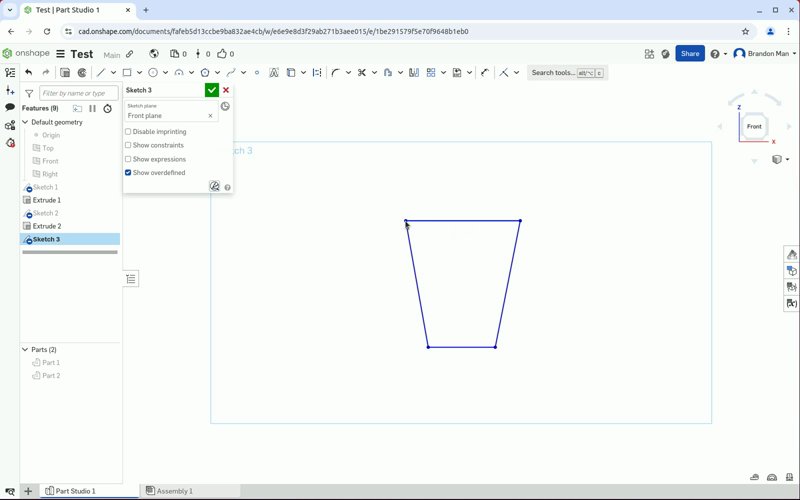
mouse_move(502, 246)
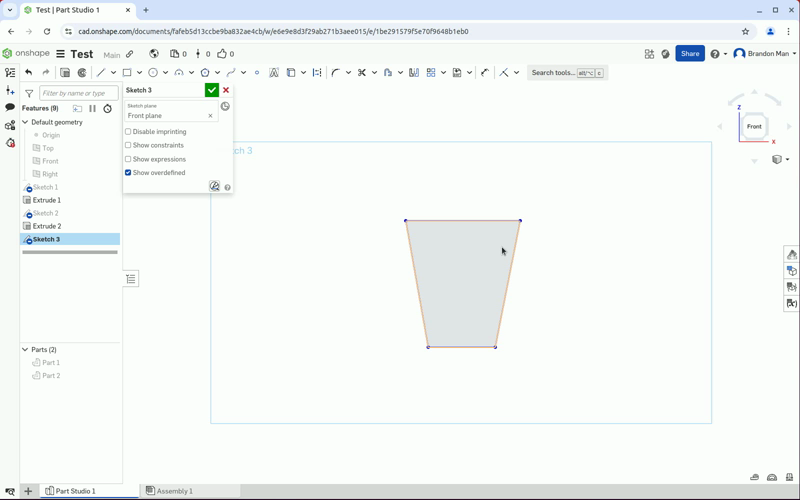
click(502, 246)
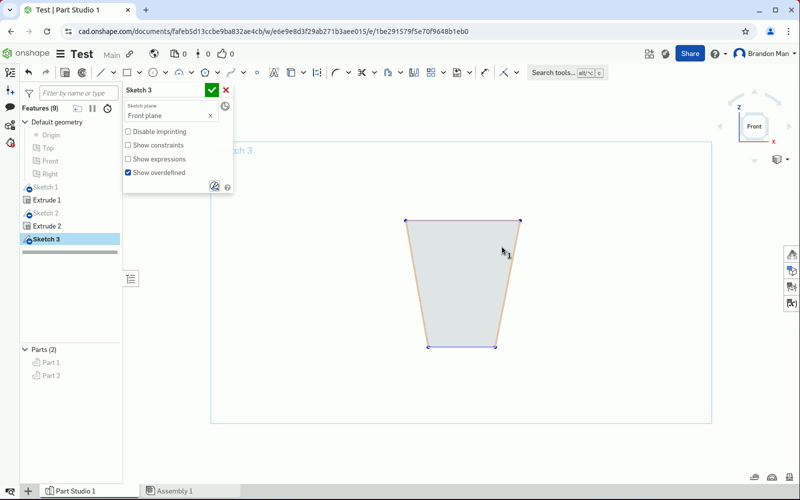
mouse_move(73, 352)
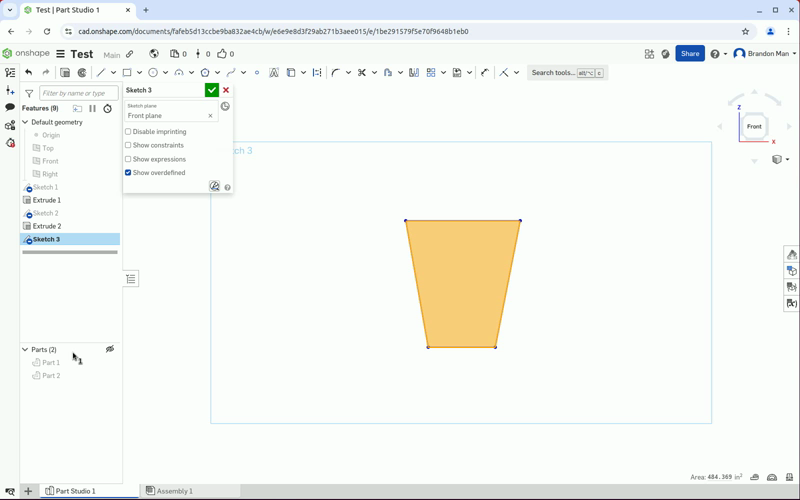
key(shift+y)
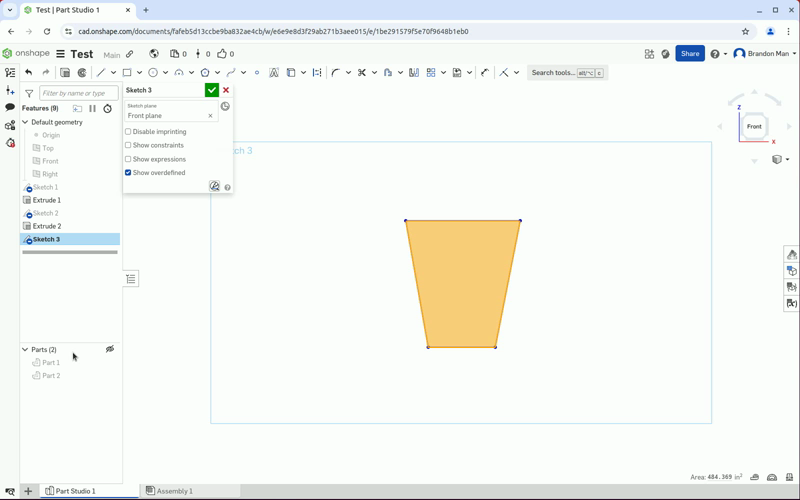
key(shift+e)
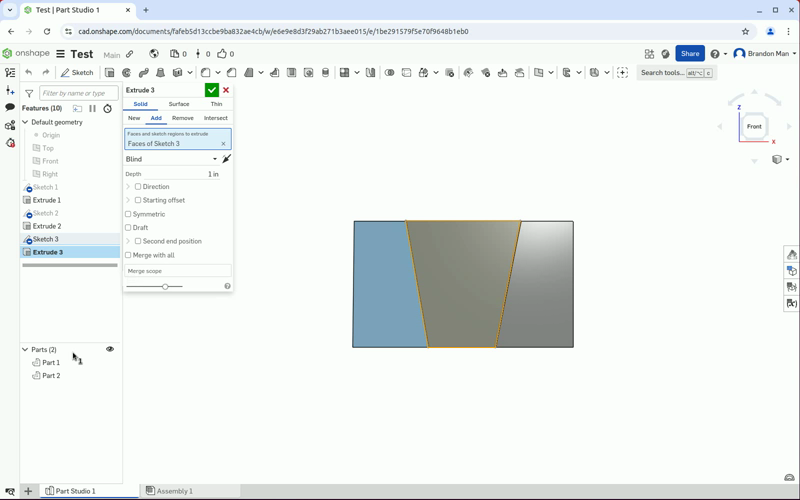
mouse_move(143, 106)
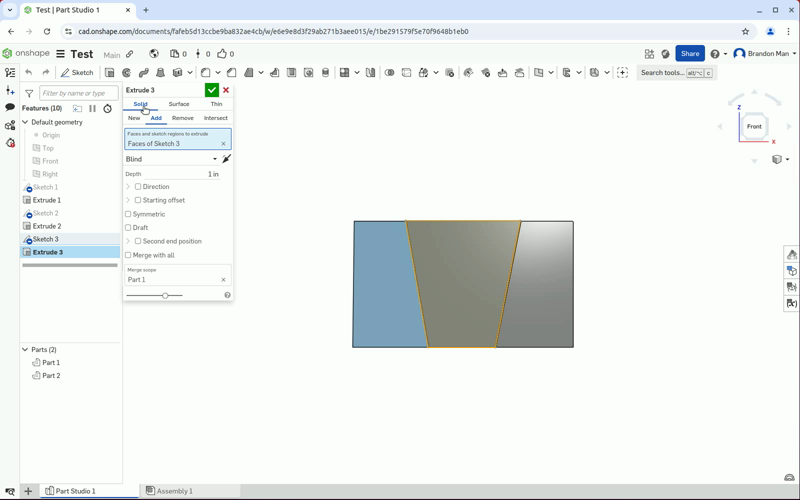
click(143, 106)
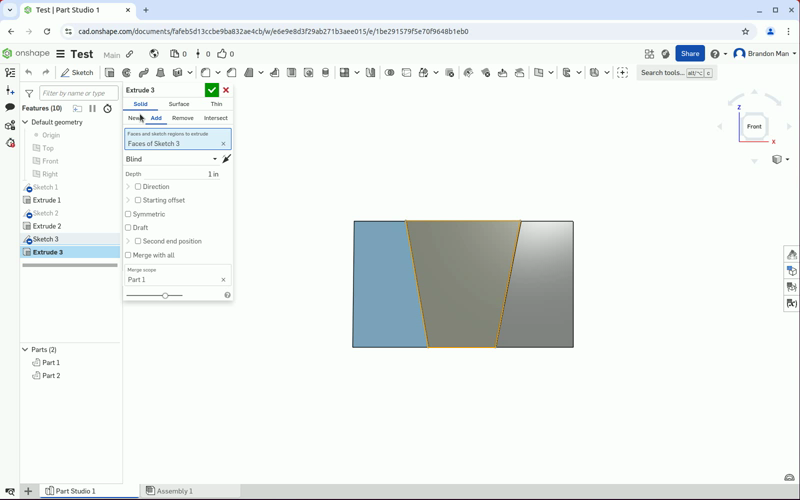
mouse_move(137, 120)
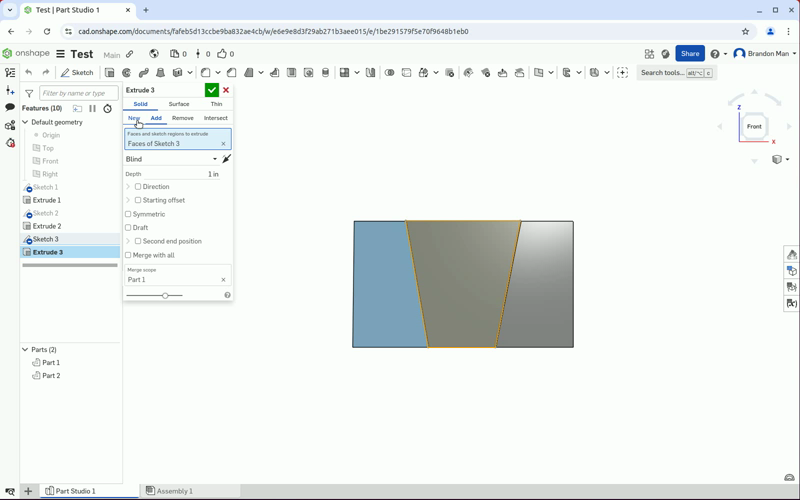
click(137, 120)
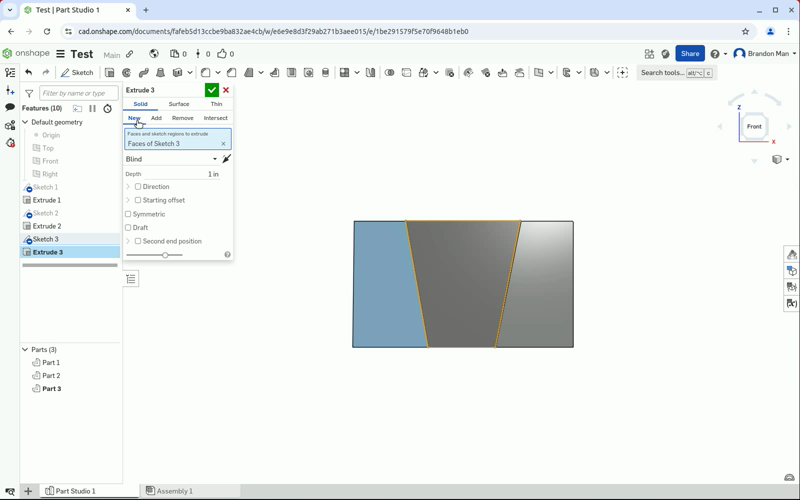
key(tab, 4)
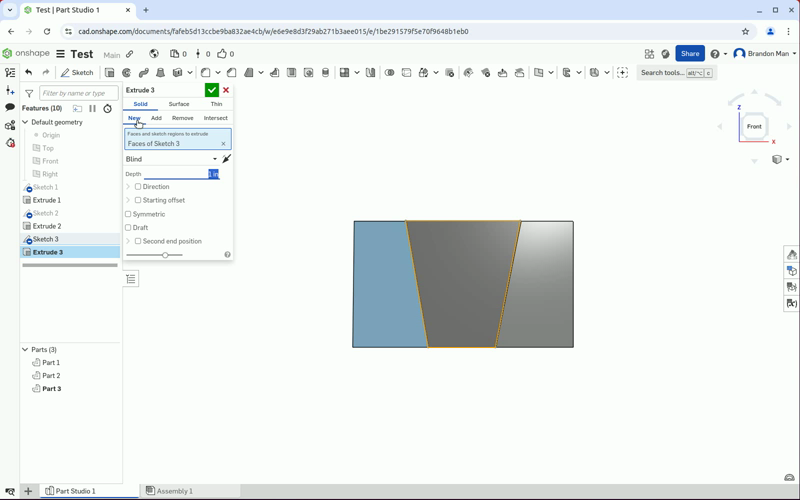
text(5.777)
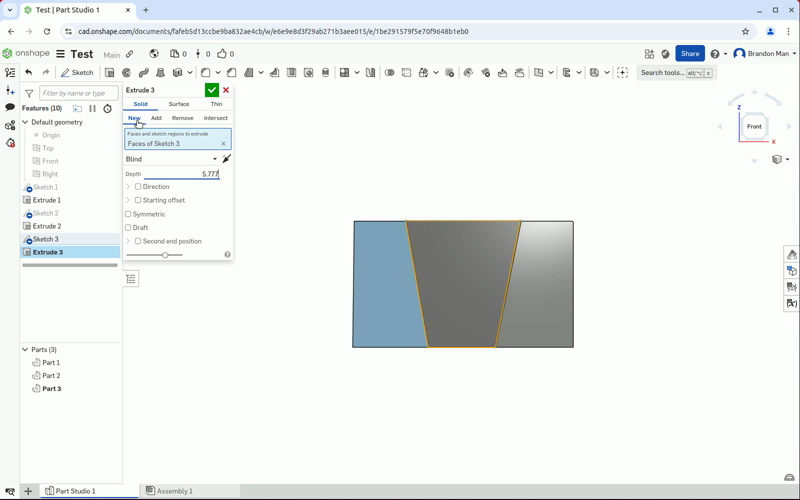
key(enter)
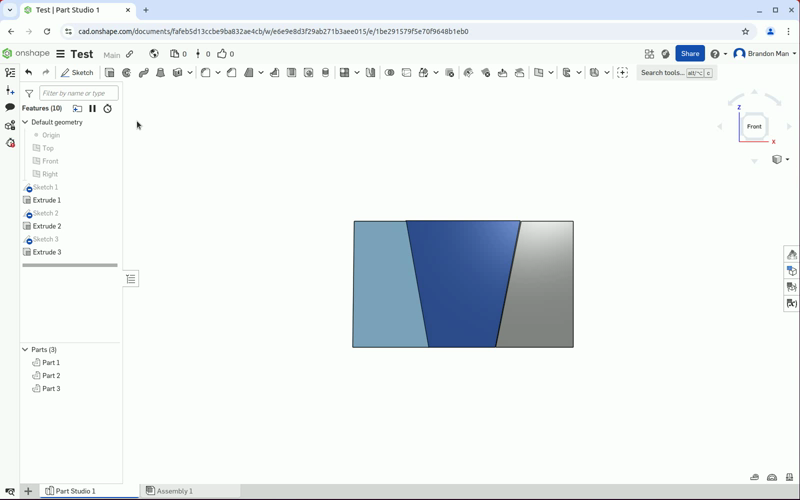
key(shift+h)
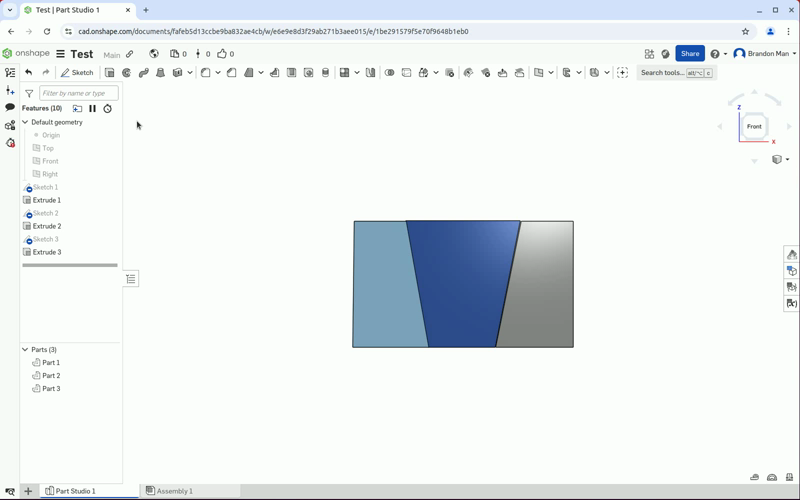
key(shift+h)
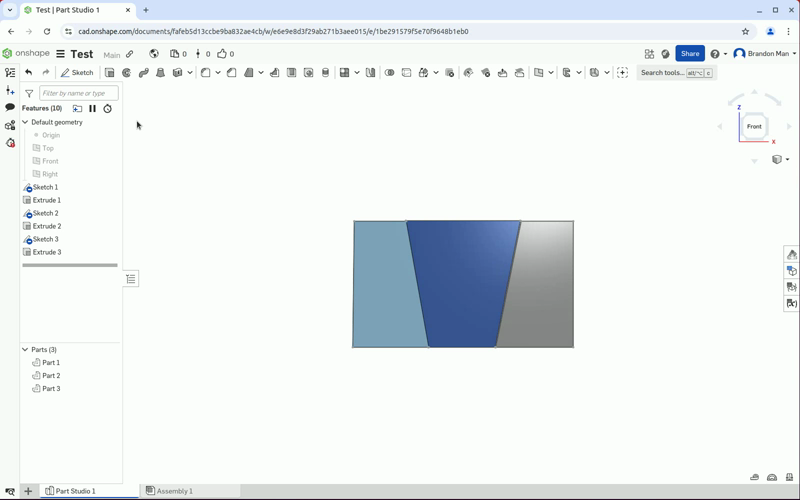
key(shift+7)
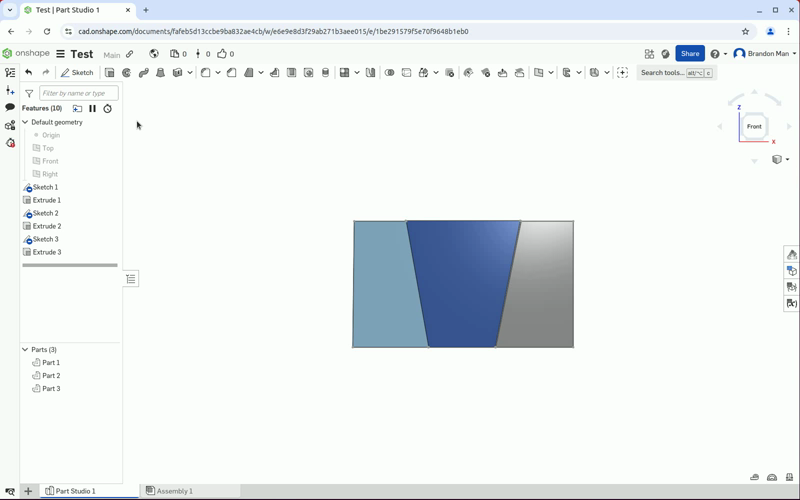
key(left, 2)
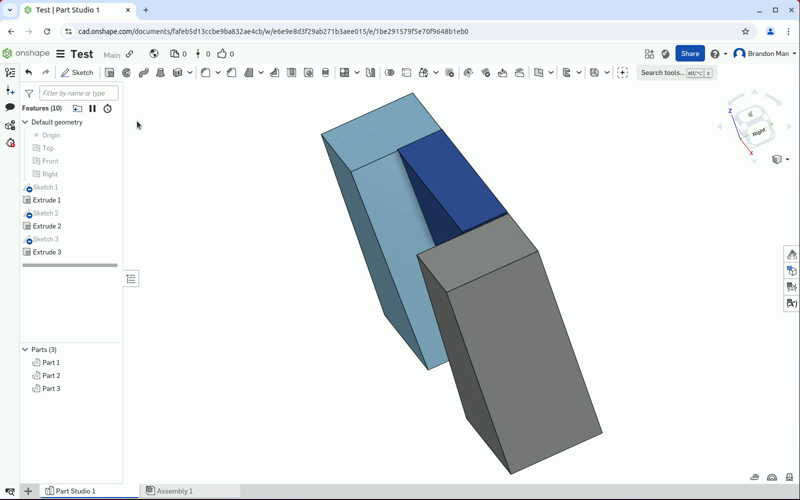
key(down, 2)
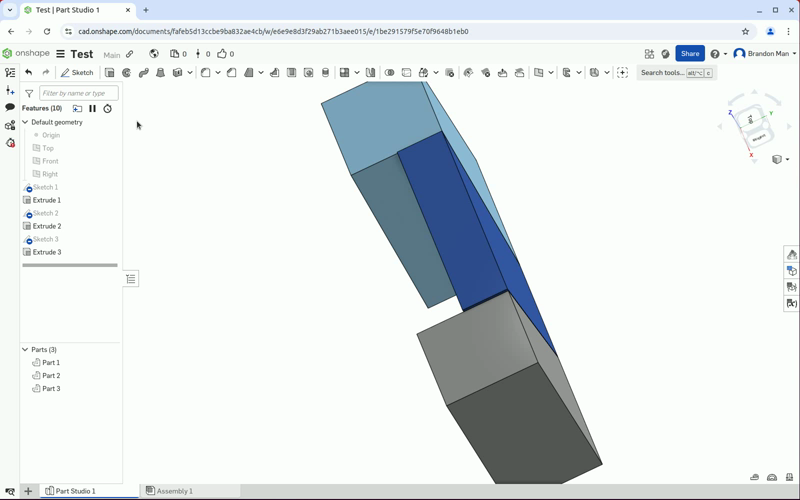
key(up, 2)
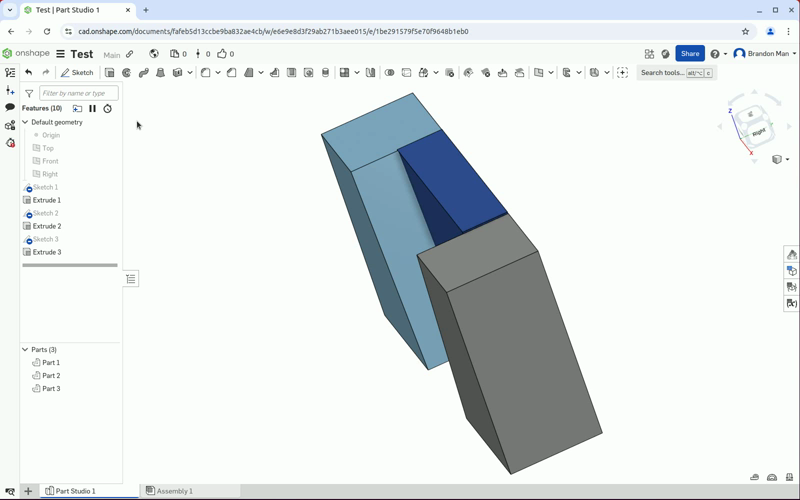
key(right, 2)
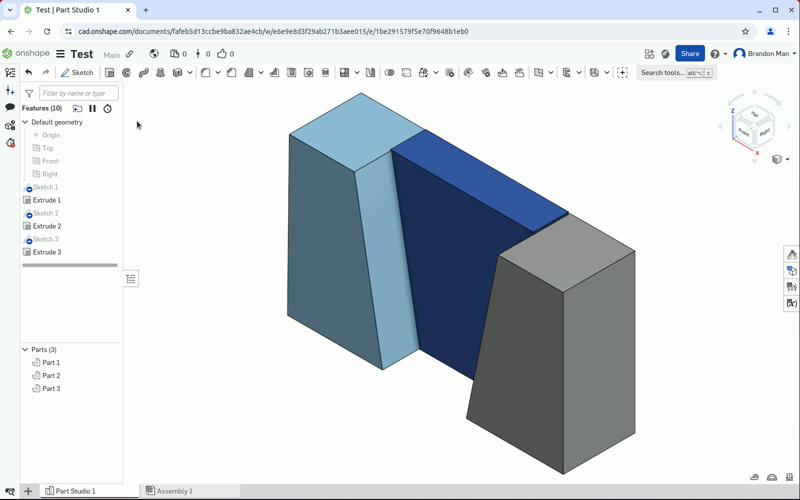
mouse_move(73, 189)
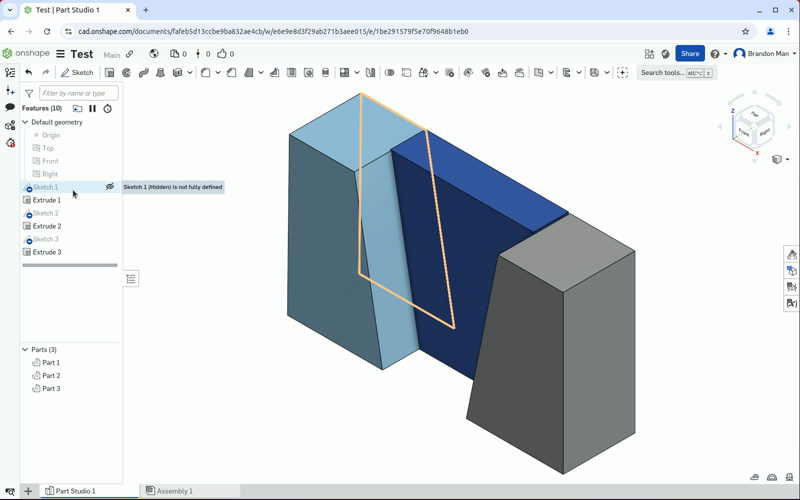
click(73, 189)